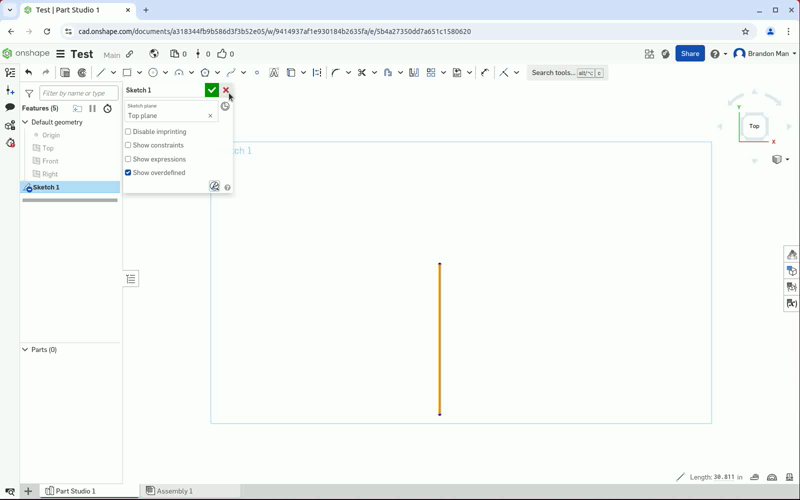
key(shift+h)
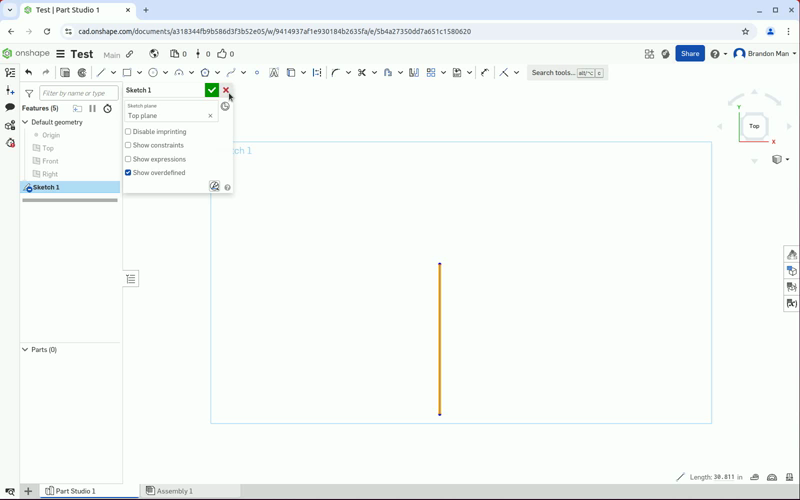
key(shift+s)
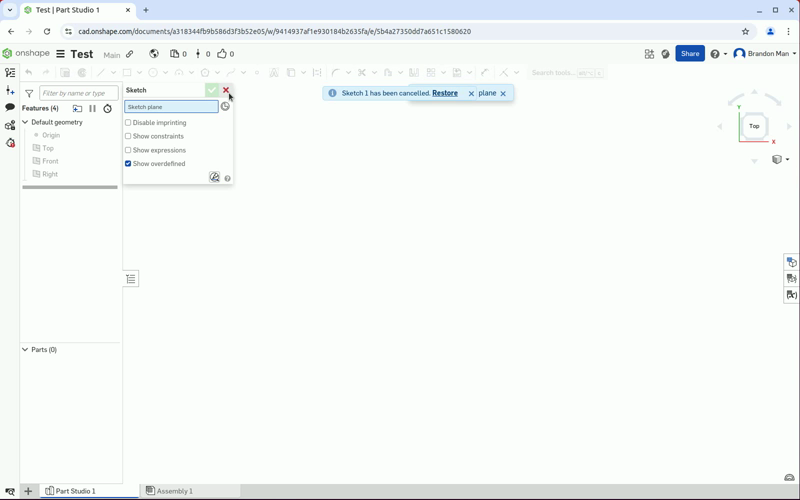
mouse_move(73, 150)
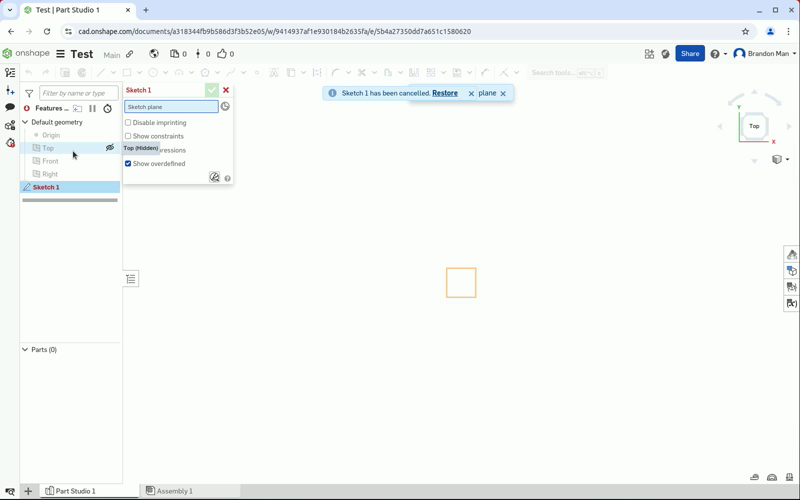
click(73, 150)
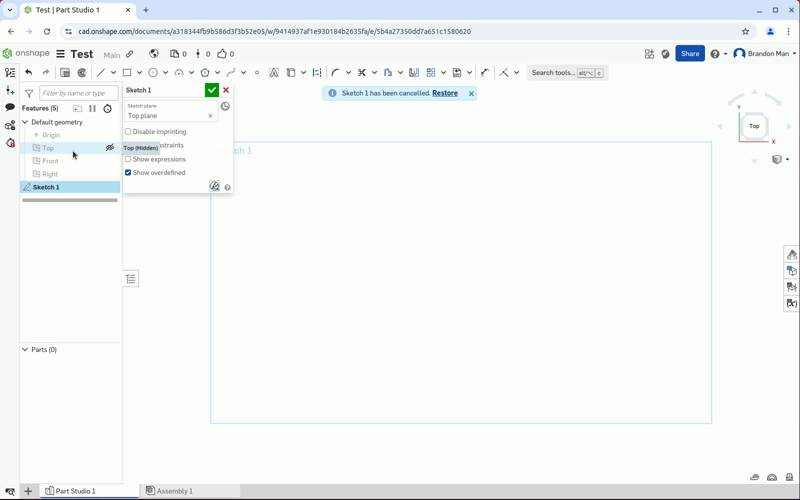
mouse_move(73, 352)
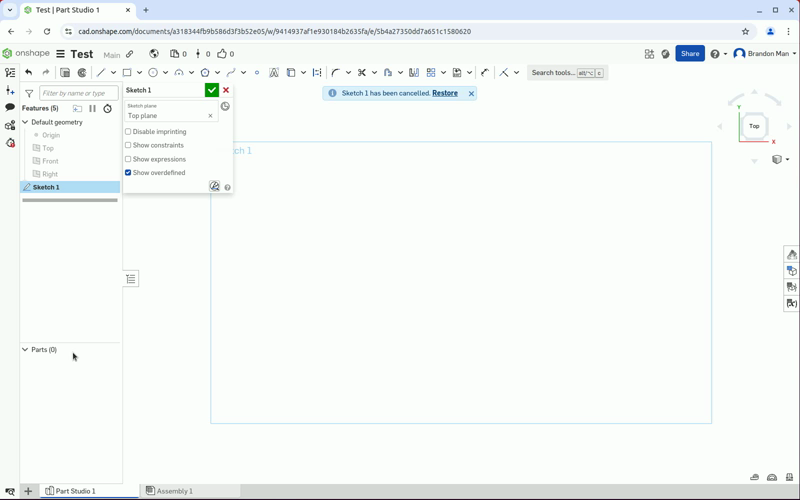
key(y)
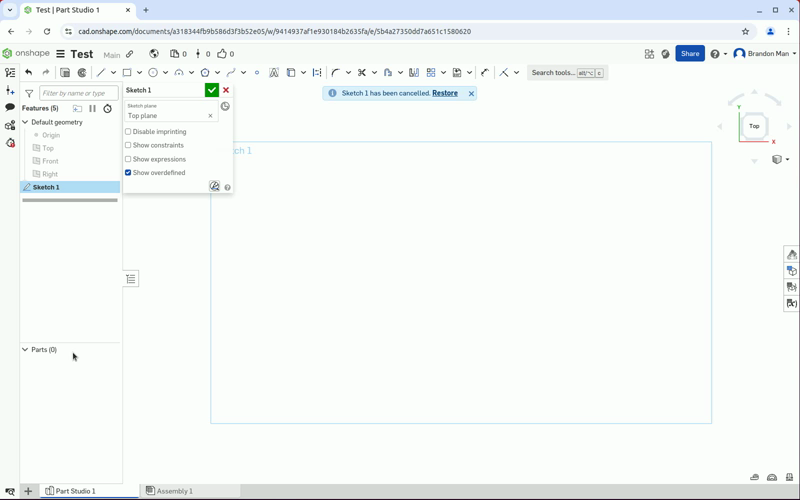
key(c)
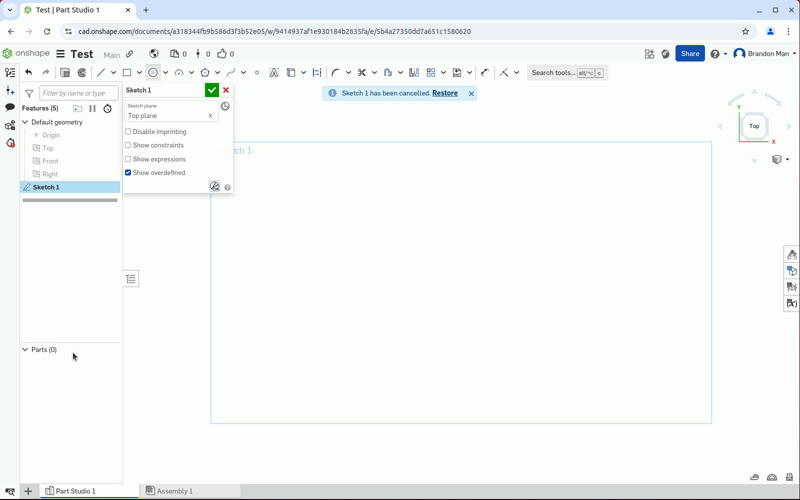
key_down(shift)
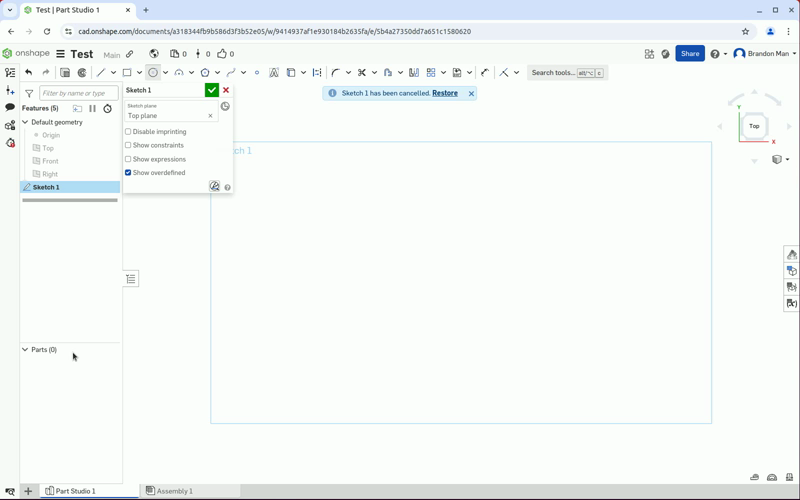
mouse_move(461, 282)
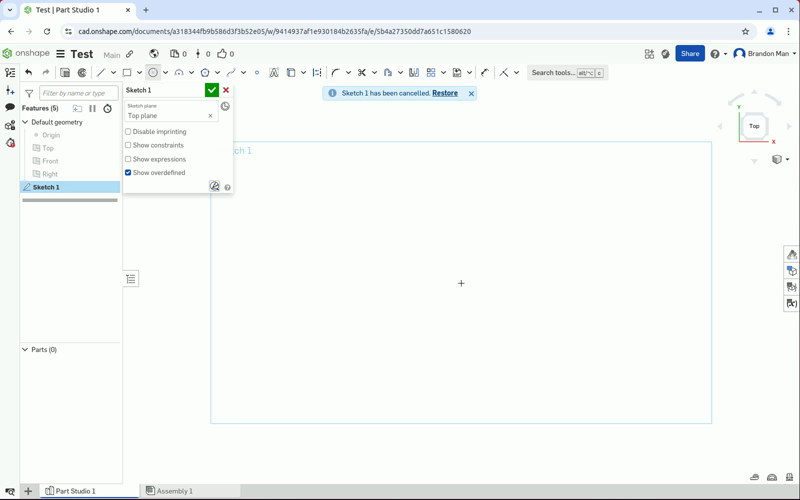
click(461, 282)
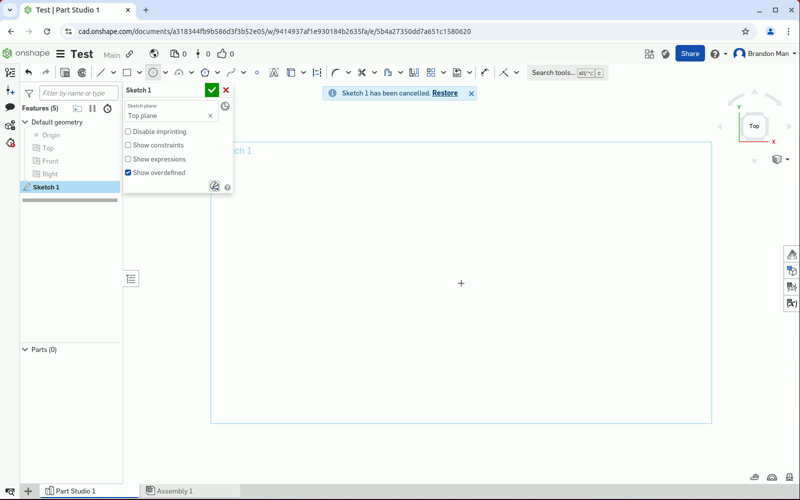
key_up(shift)
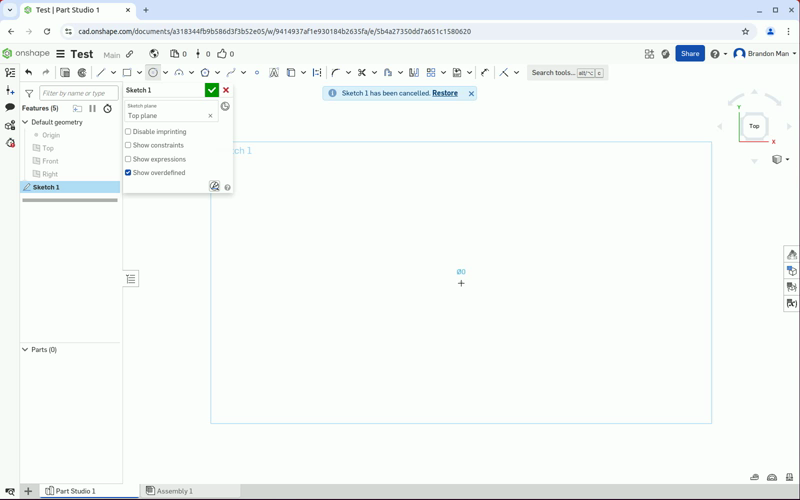
mouse_move(463, 282)
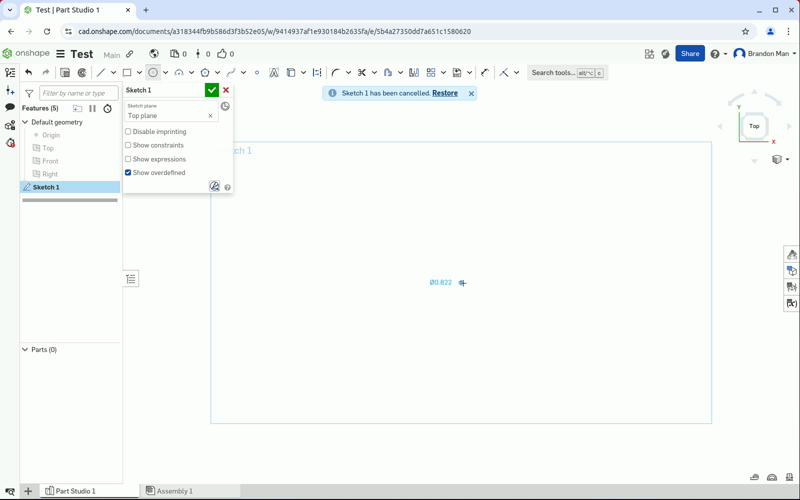
scroll(6)
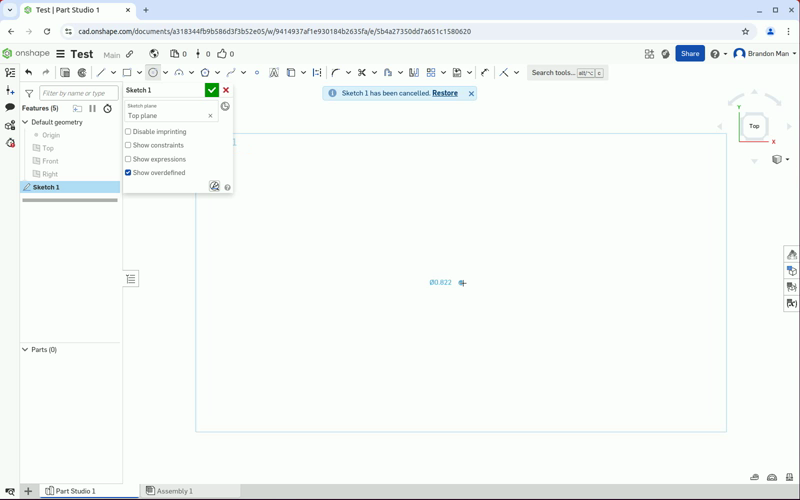
scroll(6)
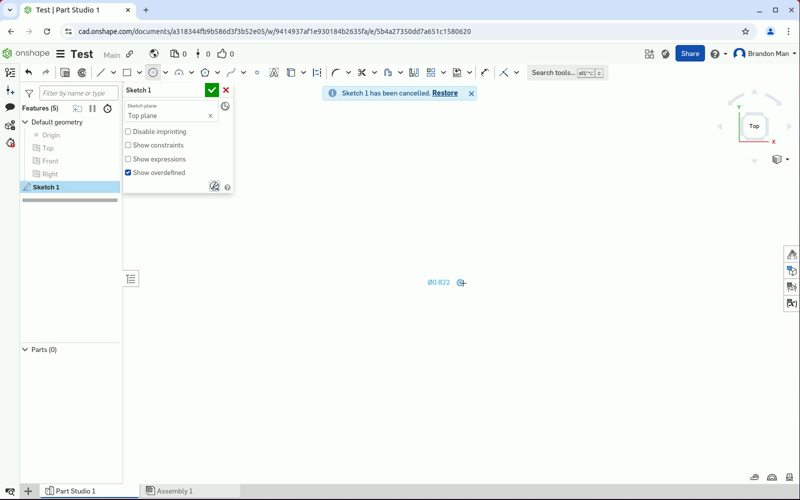
scroll(6)
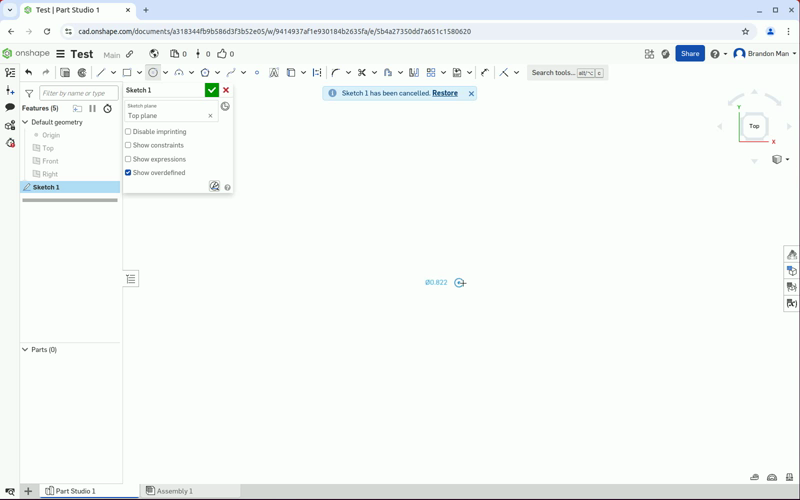
scroll(6)
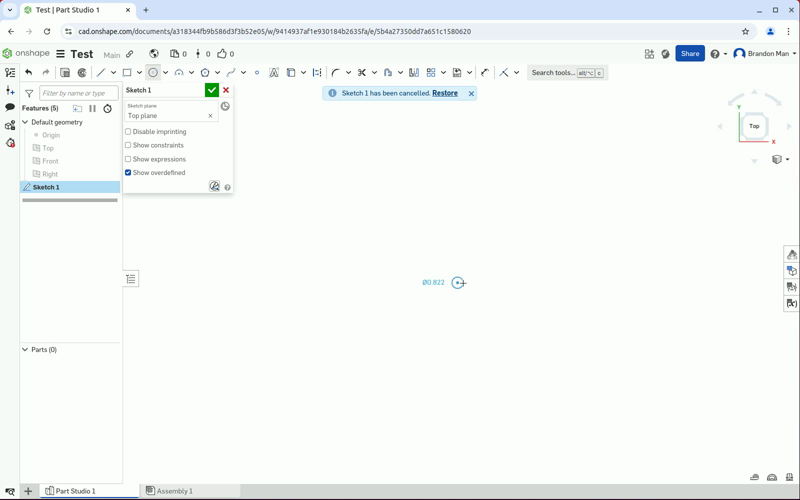
scroll(6)
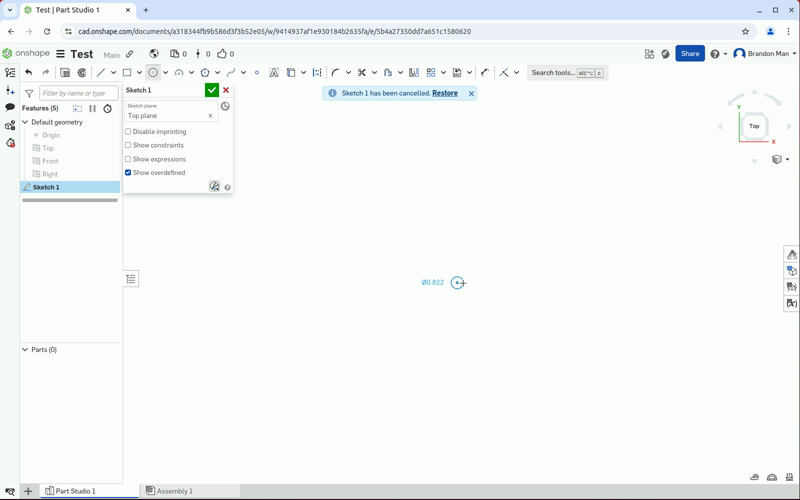
scroll(6)
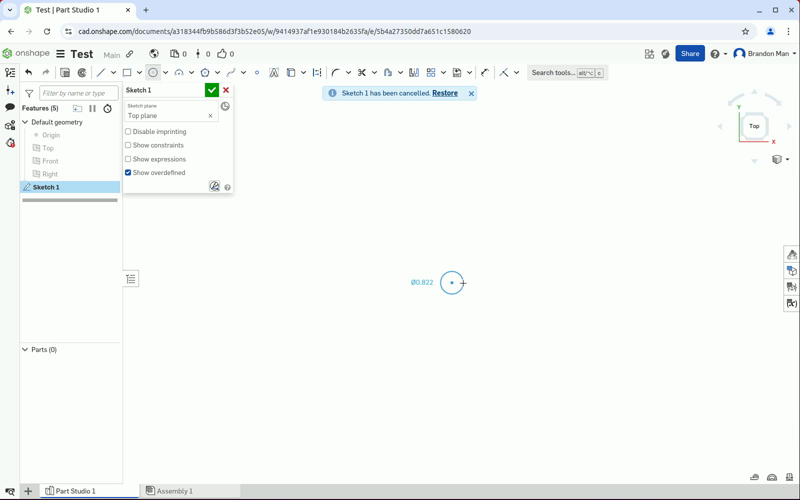
scroll(6)
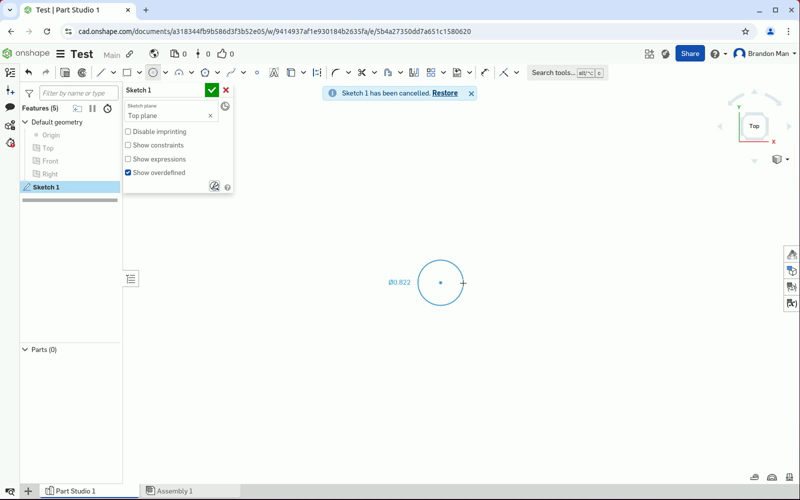
click(463, 282)
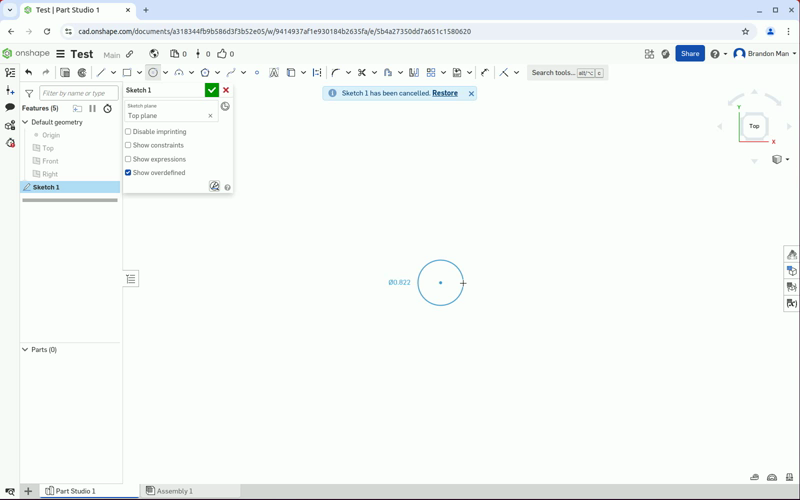
scroll(-6)
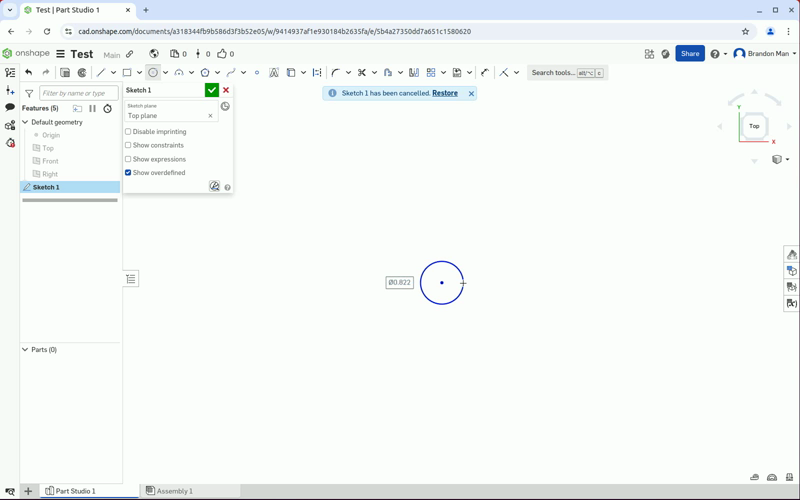
scroll(-6)
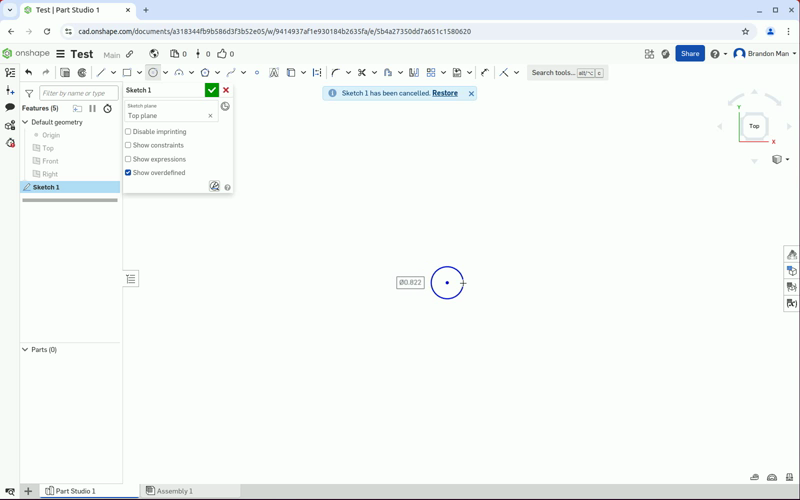
scroll(-6)
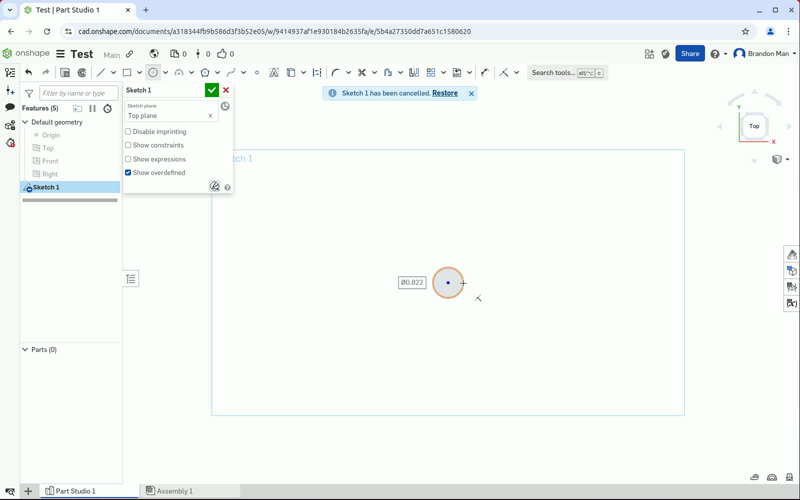
scroll(-6)
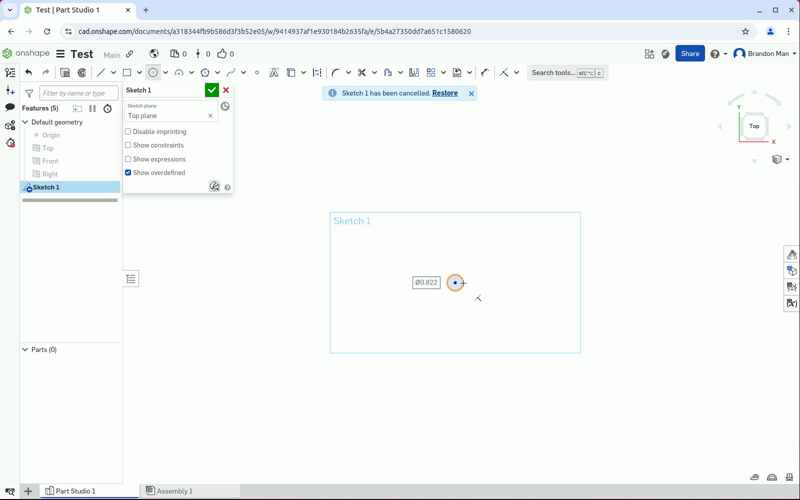
scroll(-6)
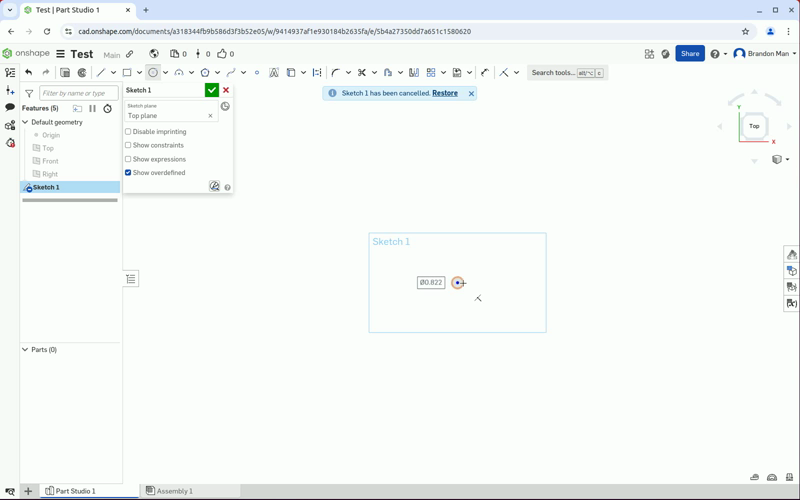
scroll(-6)
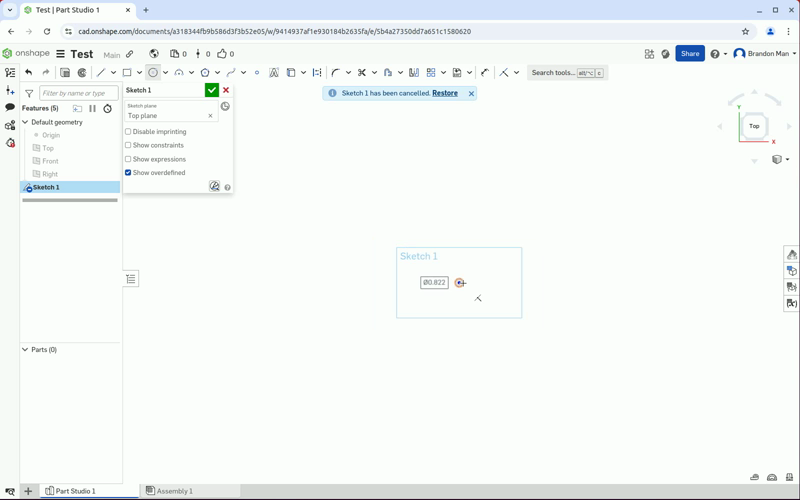
scroll(-6)
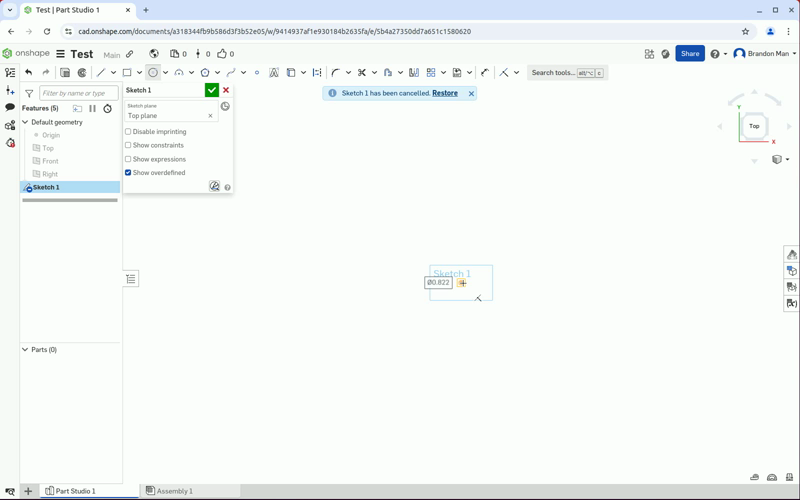
key(esc)
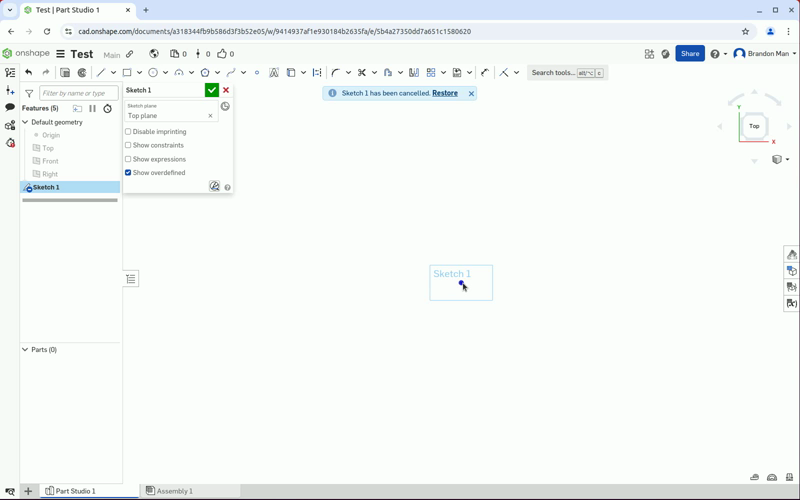
key(c)
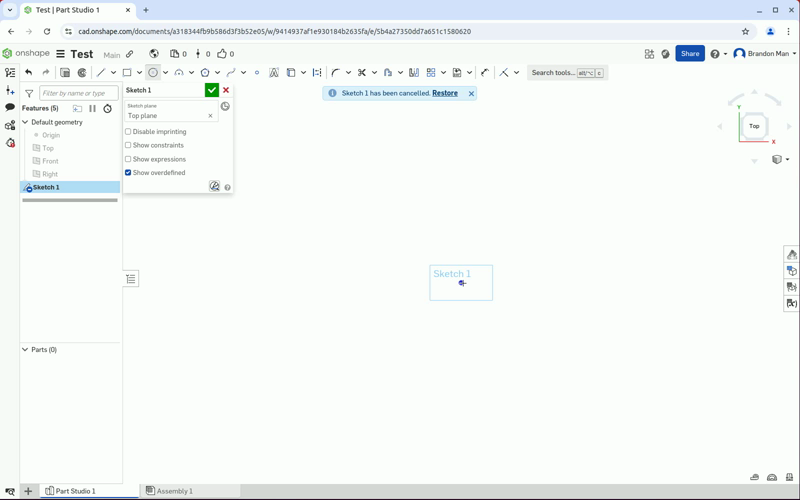
key_down(shift)
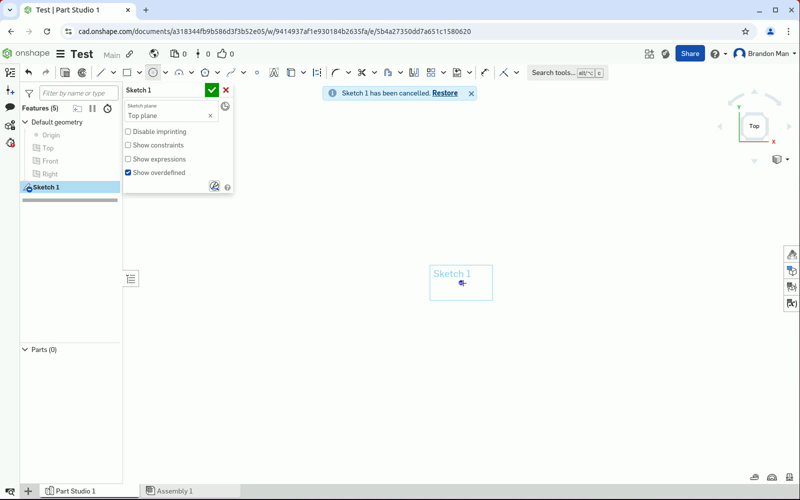
mouse_move(461, 282)
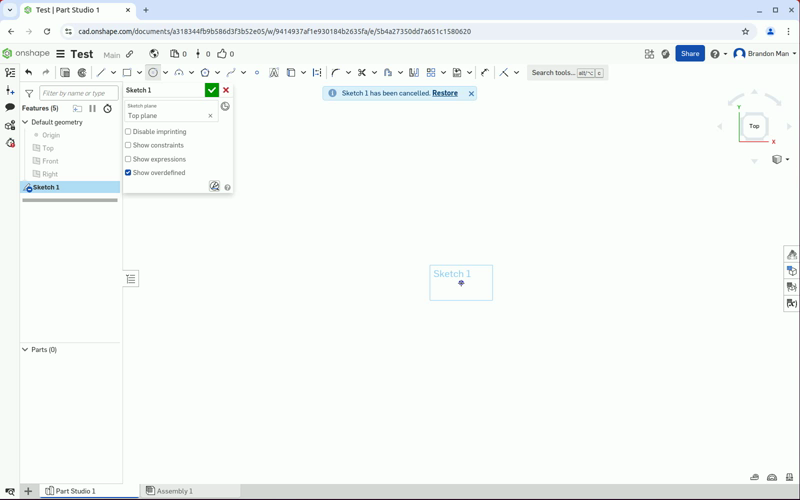
scroll(6)
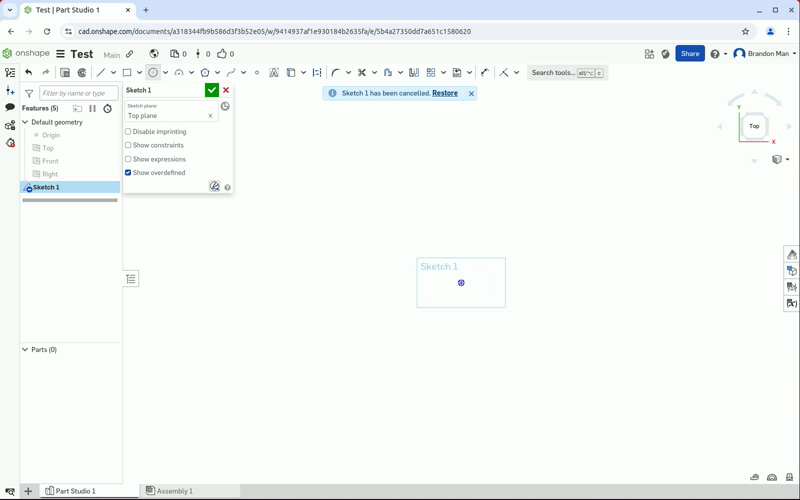
scroll(6)
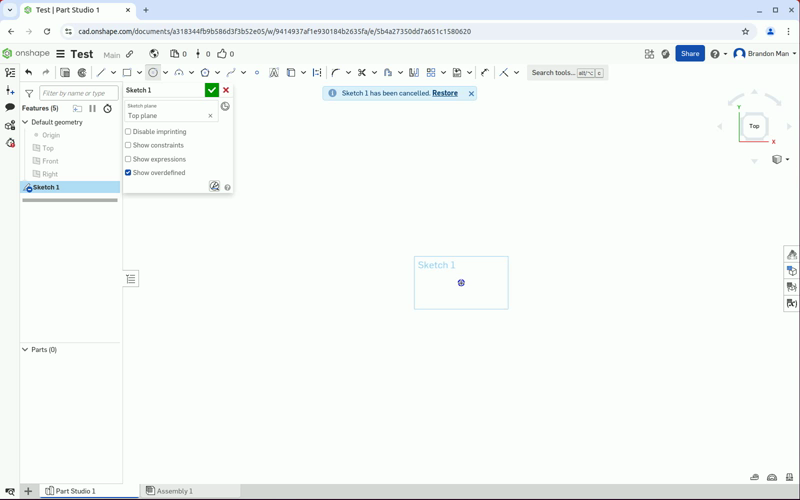
scroll(6)
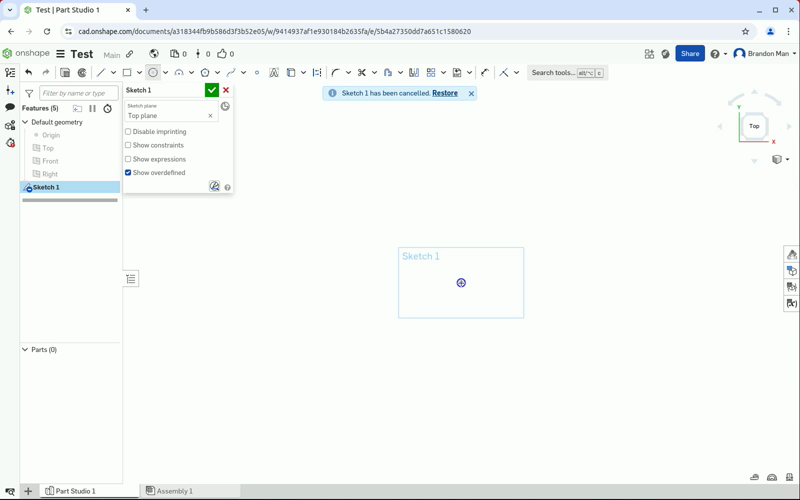
scroll(6)
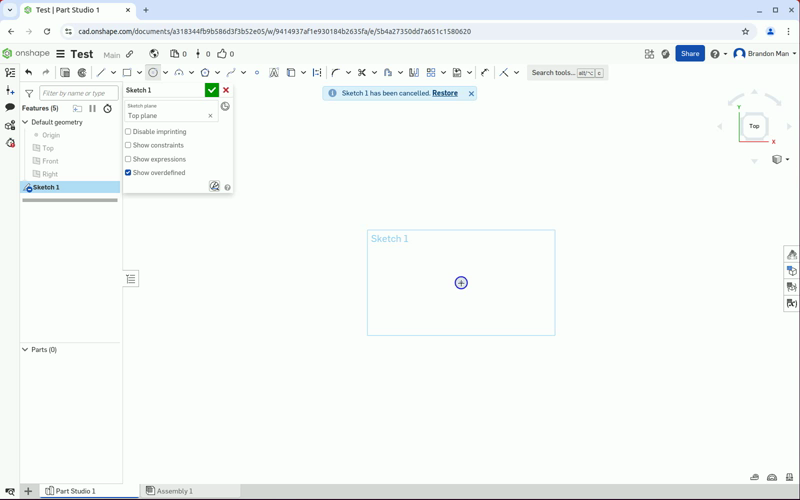
scroll(6)
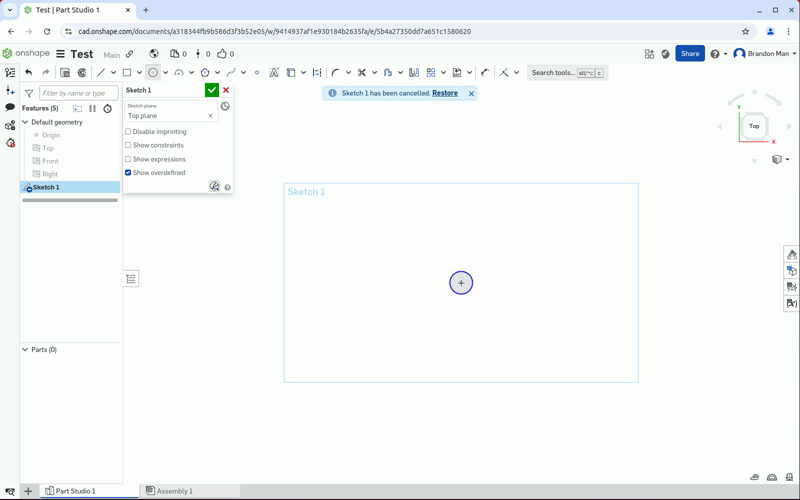
scroll(6)
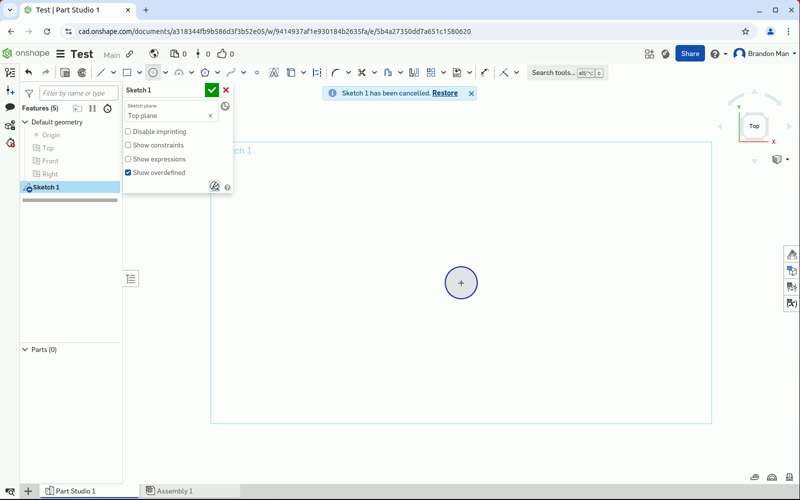
scroll(6)
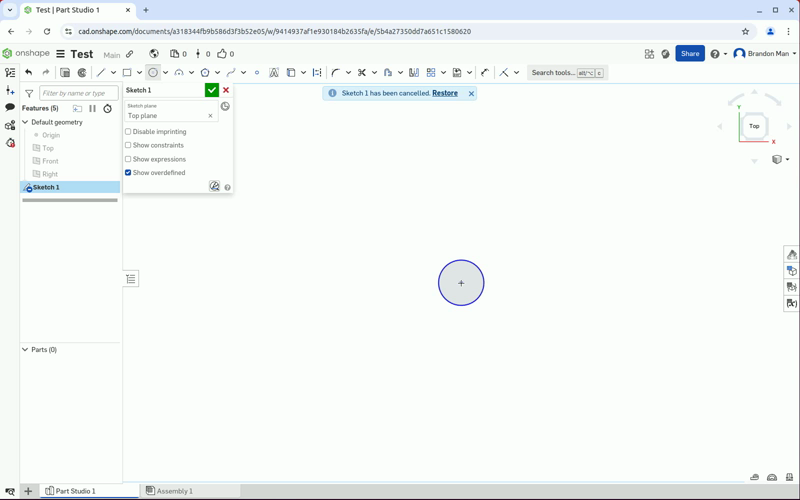
click(461, 282)
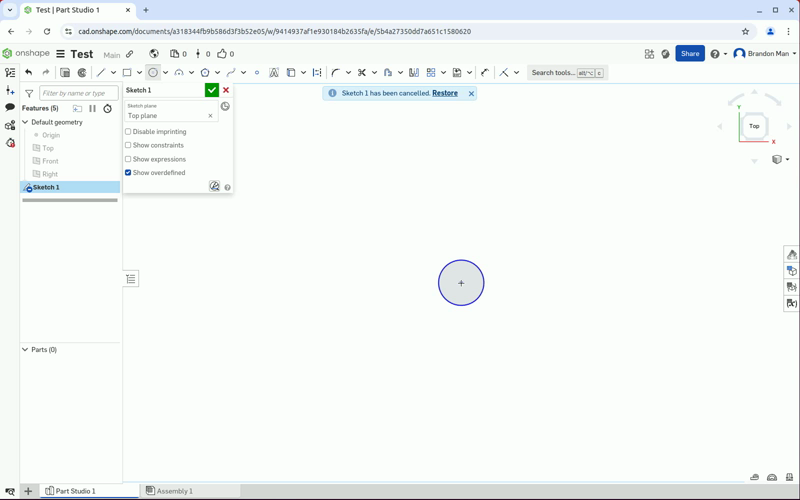
scroll(-6)
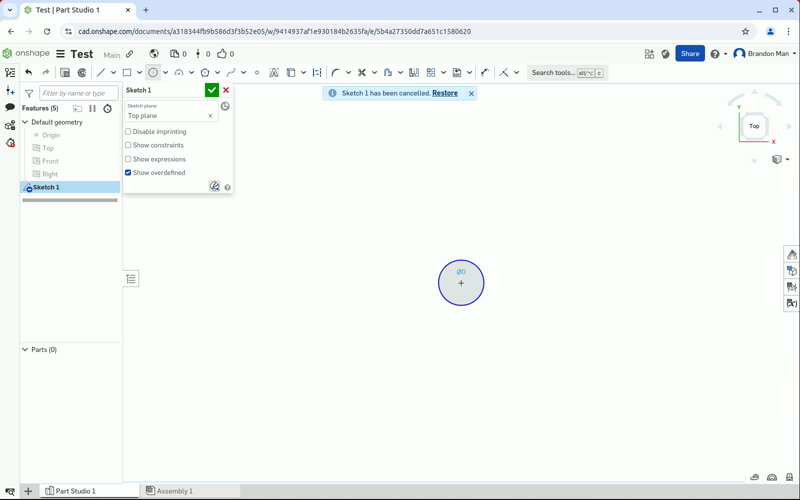
scroll(-6)
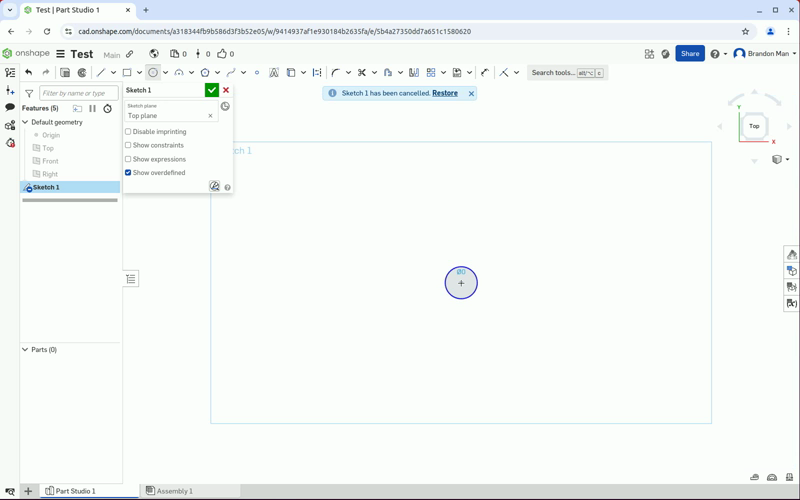
scroll(-6)
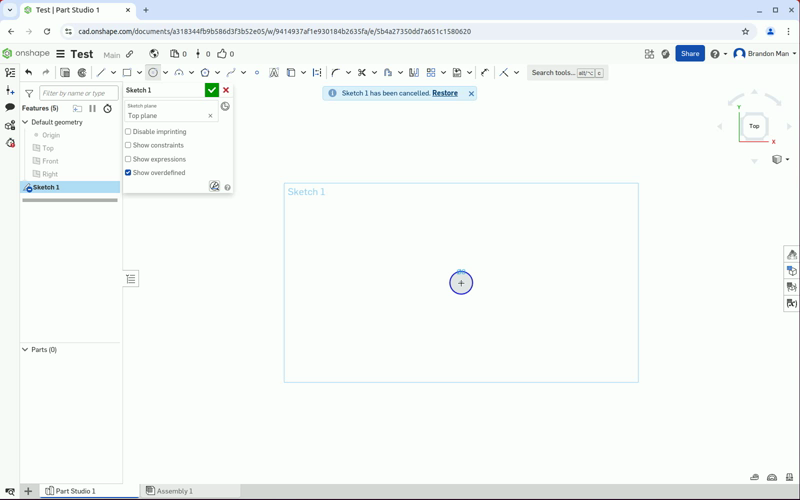
scroll(-6)
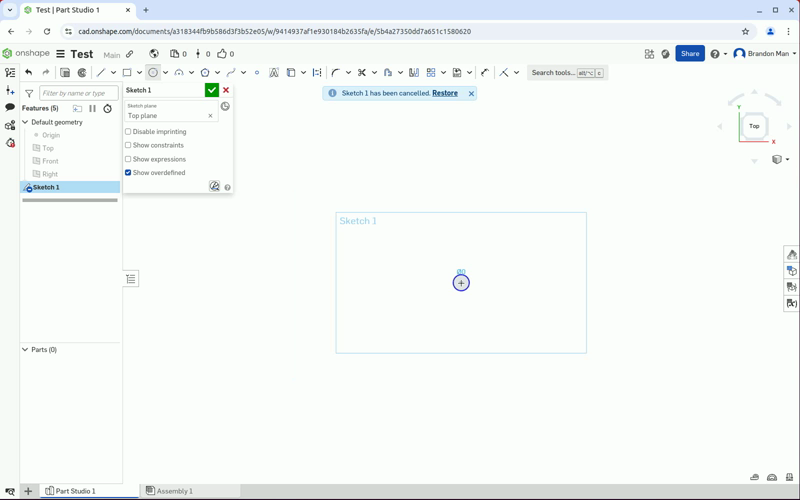
scroll(-6)
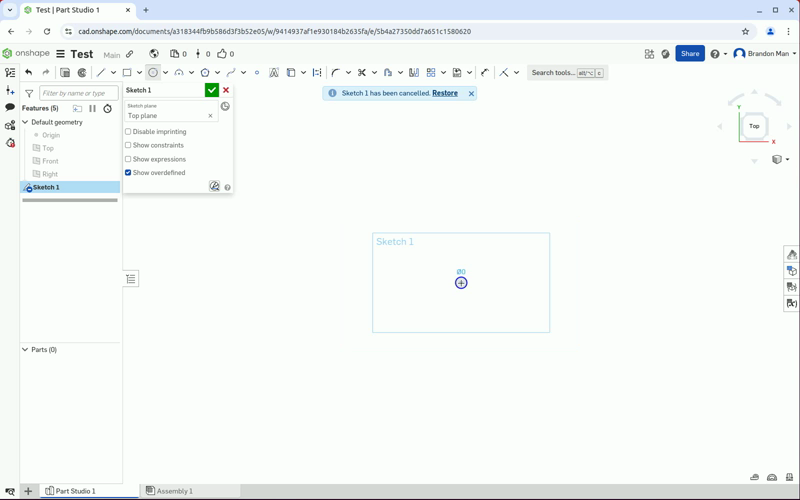
scroll(-6)
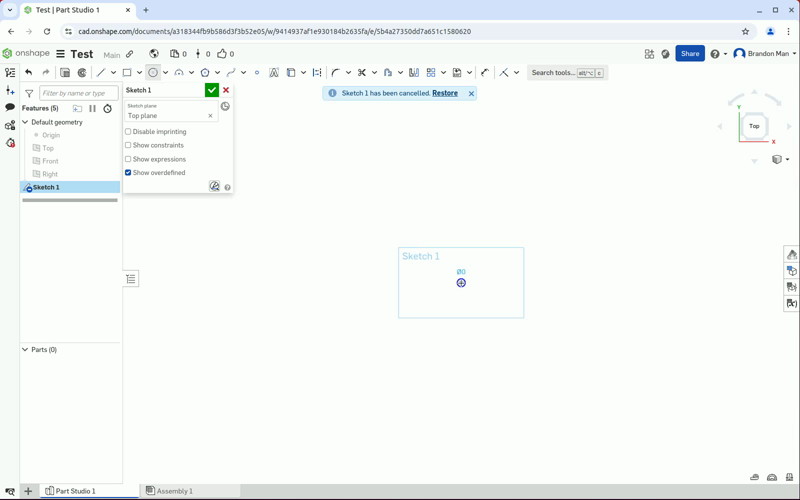
scroll(-6)
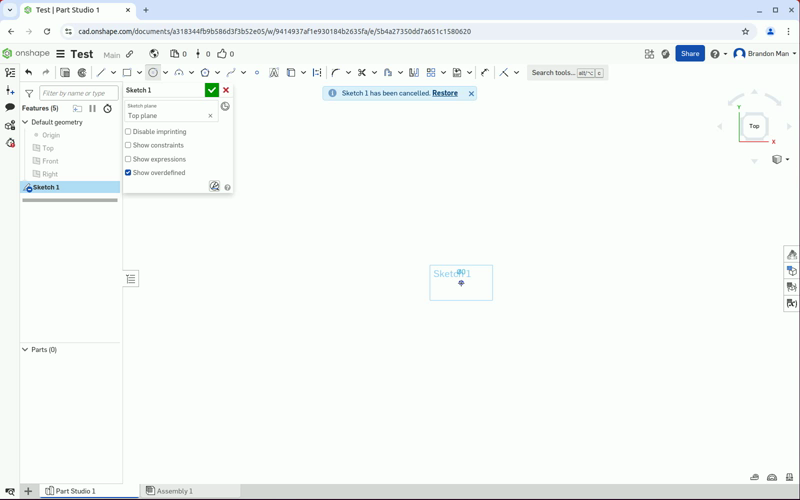
key_up(shift)
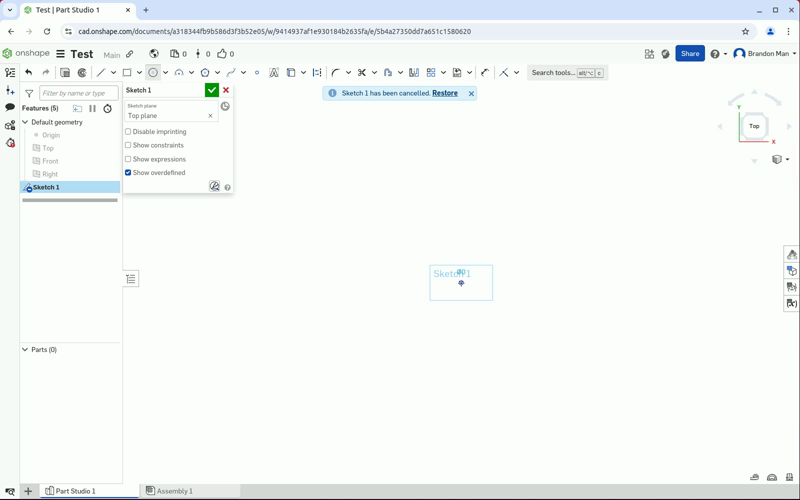
mouse_move(462, 282)
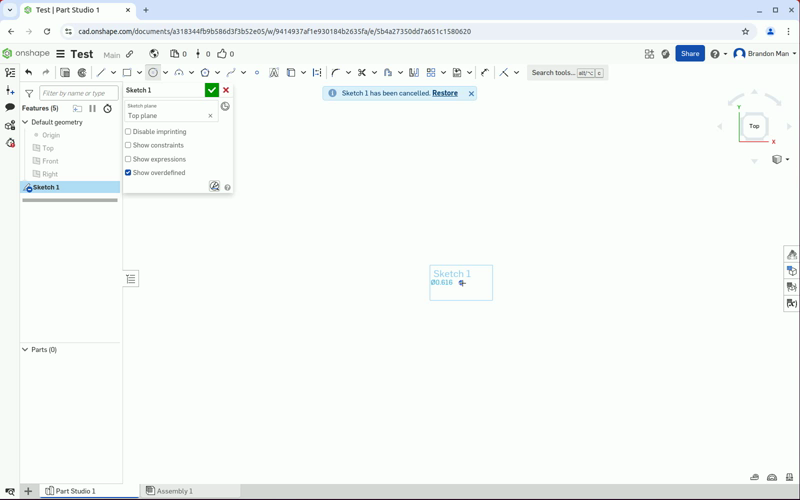
scroll(6)
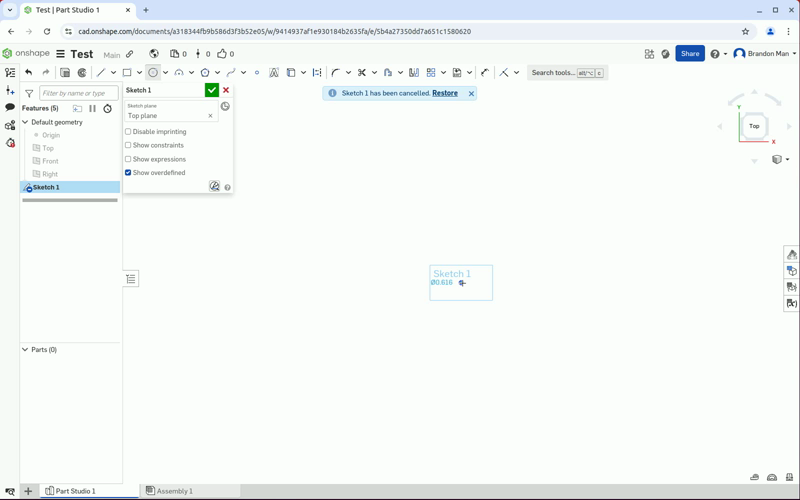
scroll(6)
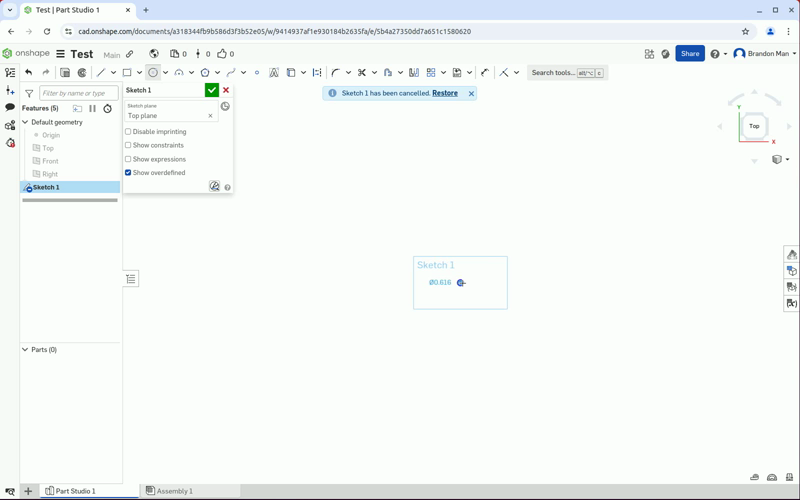
scroll(6)
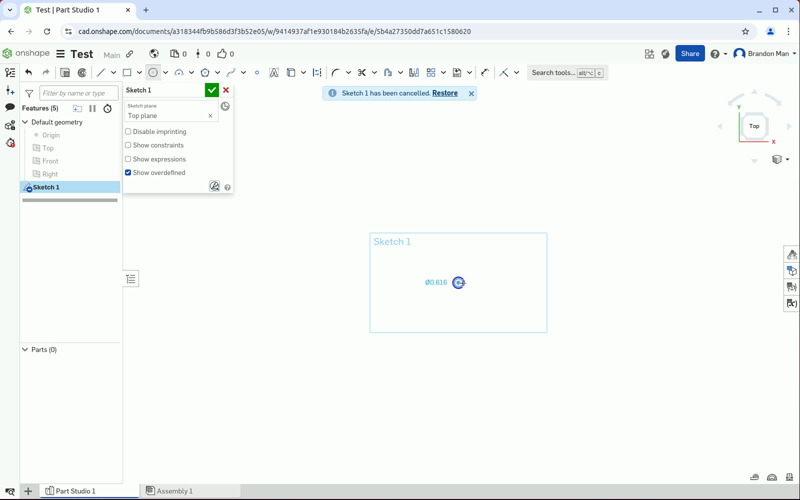
scroll(6)
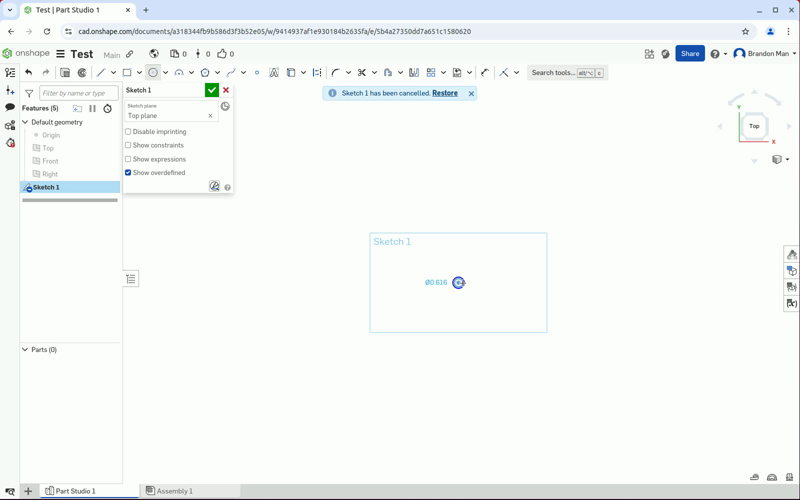
scroll(6)
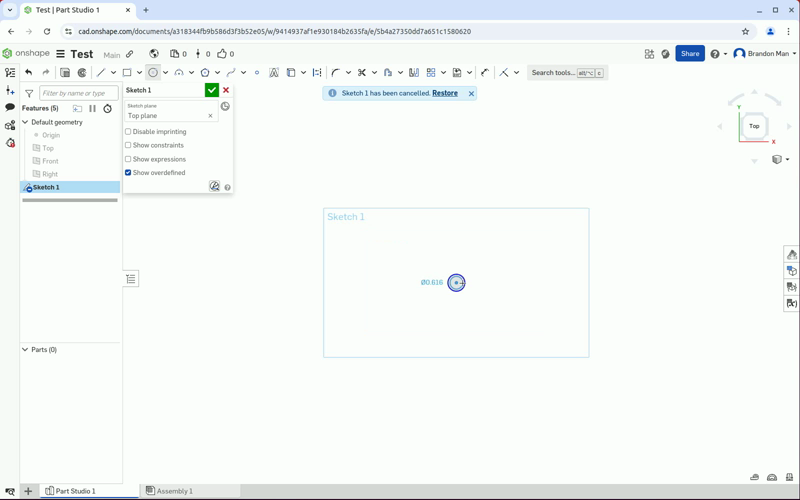
scroll(6)
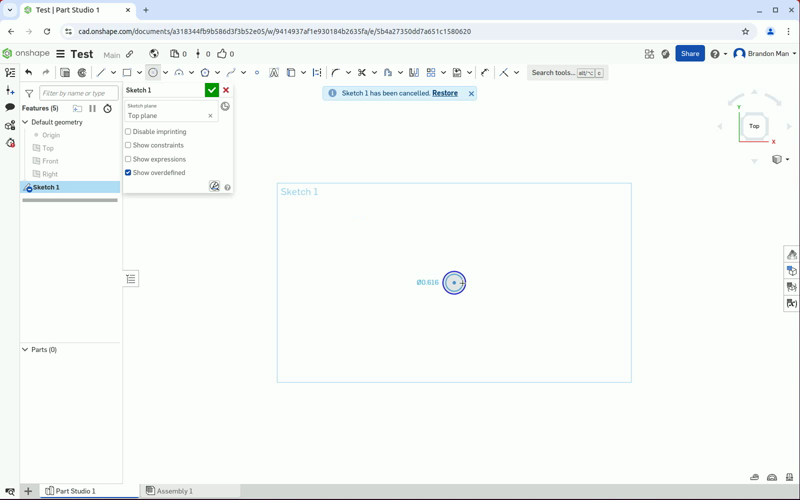
scroll(6)
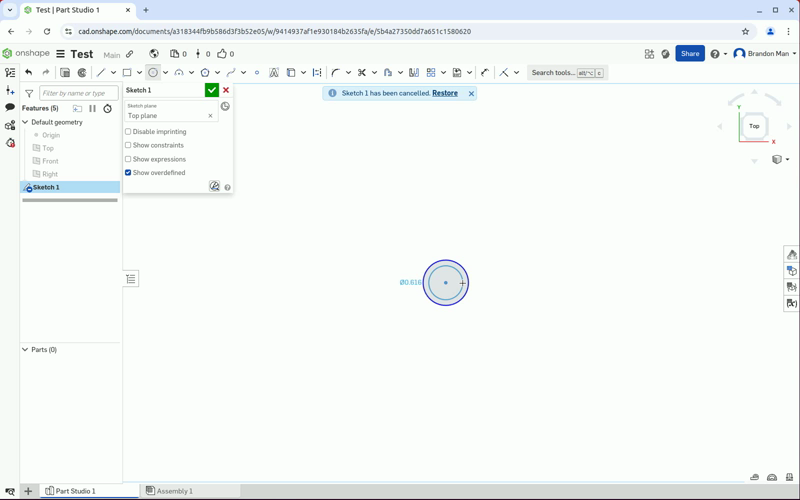
click(462, 282)
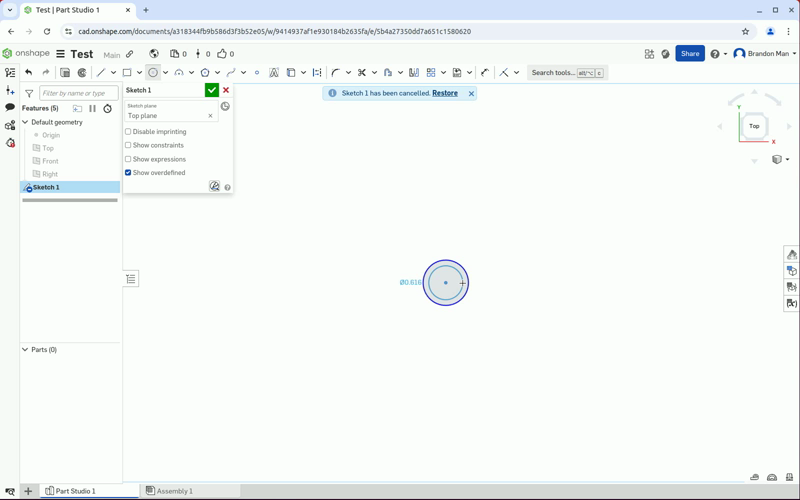
scroll(-6)
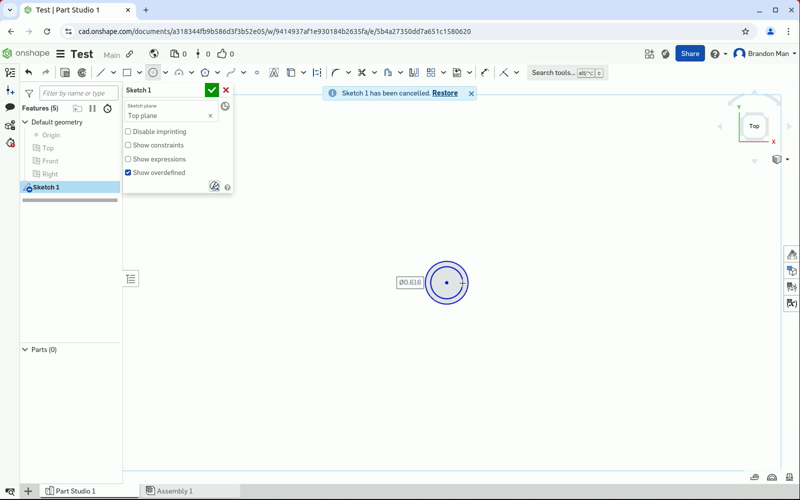
scroll(-6)
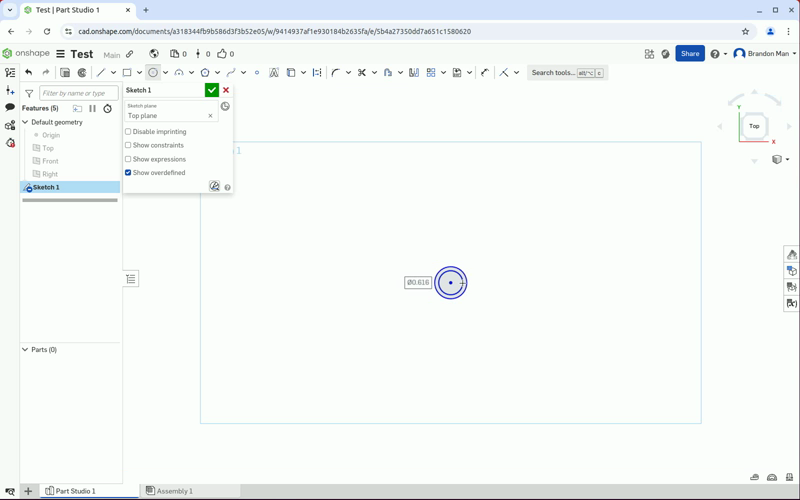
scroll(-6)
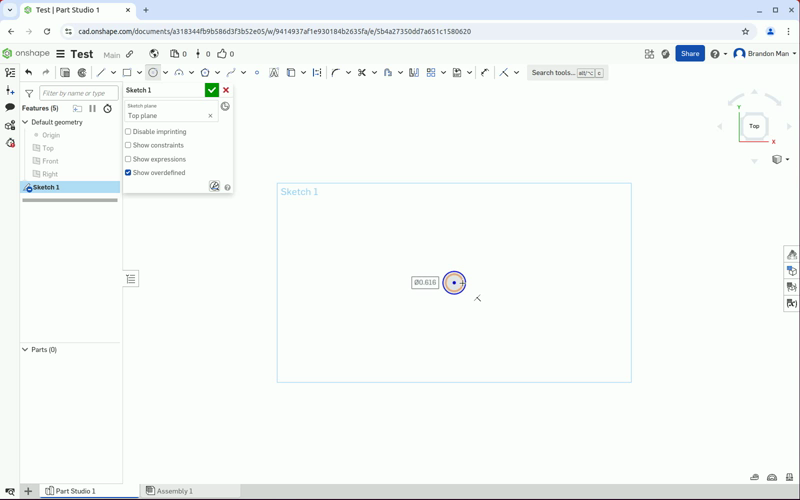
scroll(-6)
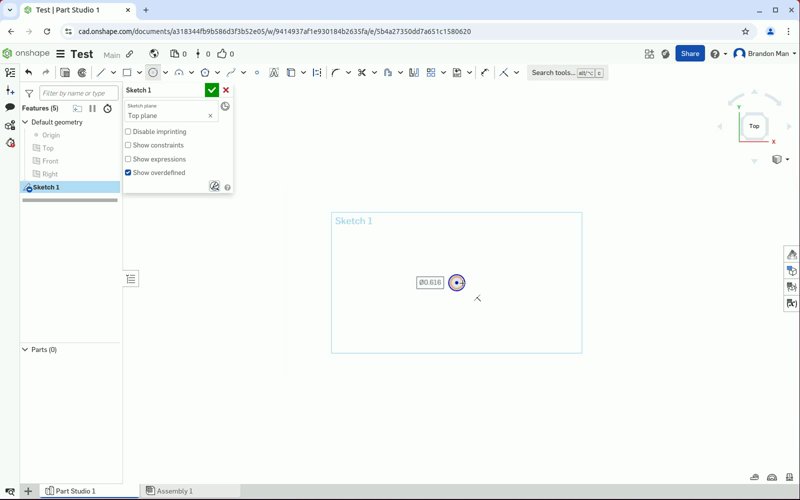
scroll(-6)
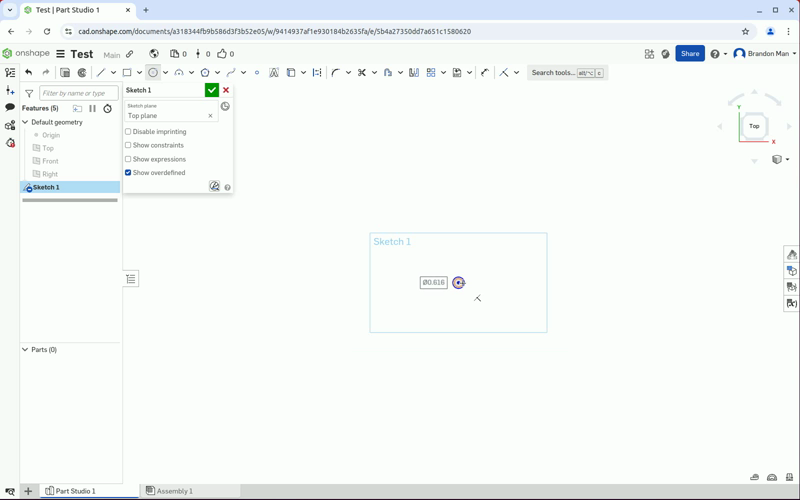
scroll(-6)
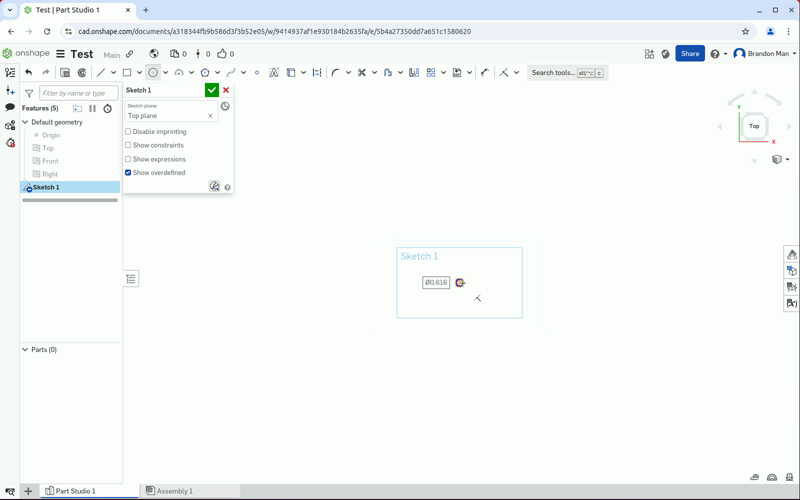
scroll(-6)
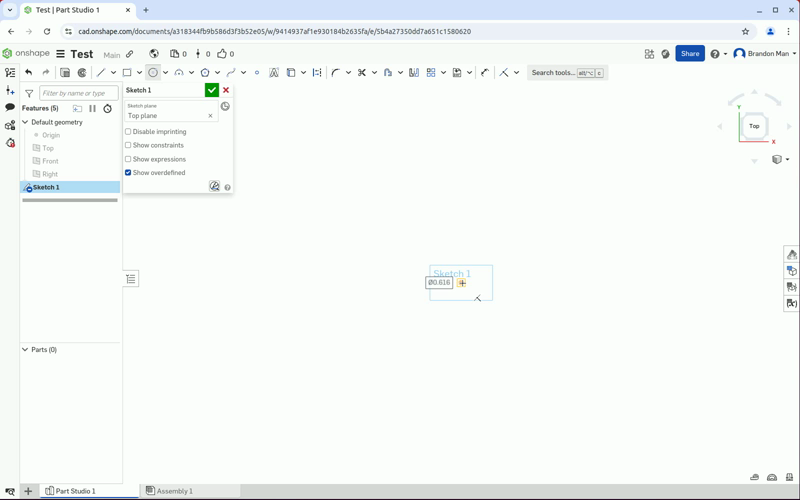
key(esc)
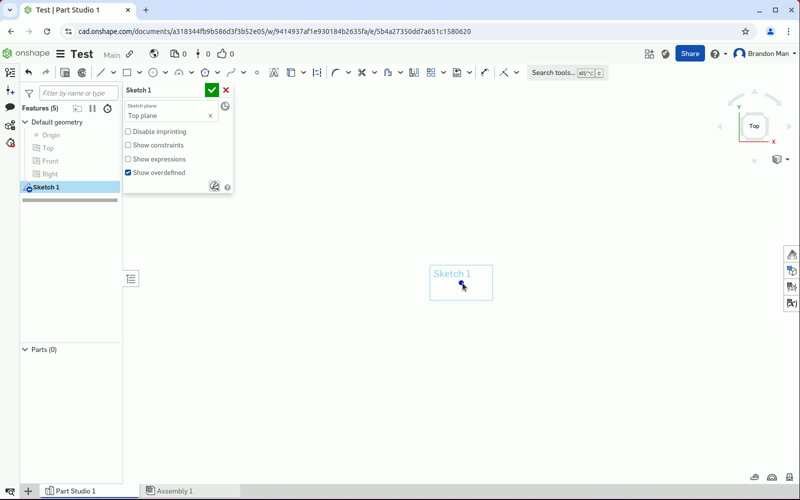
mouse_move(462, 281)
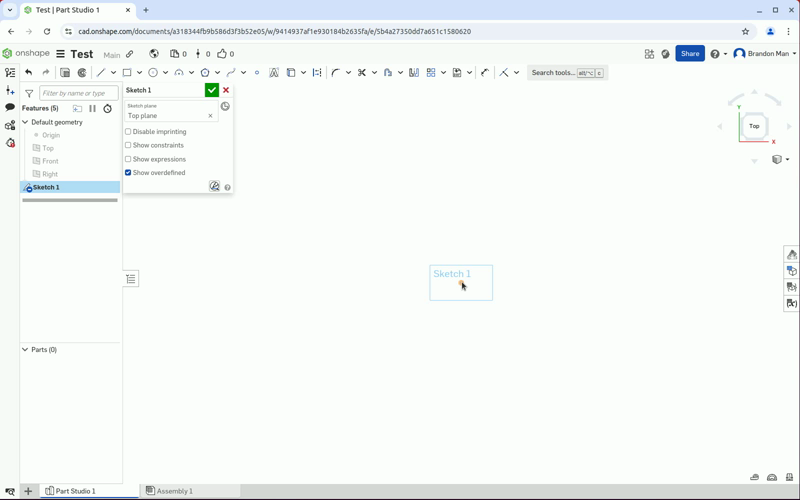
scroll(6)
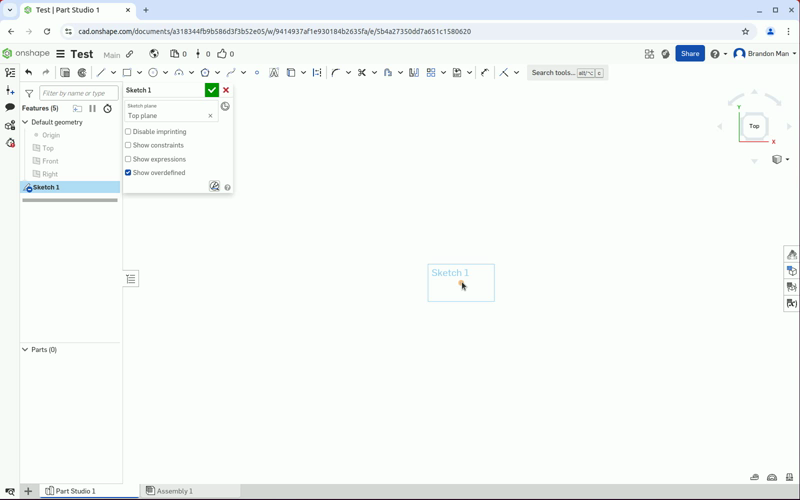
scroll(6)
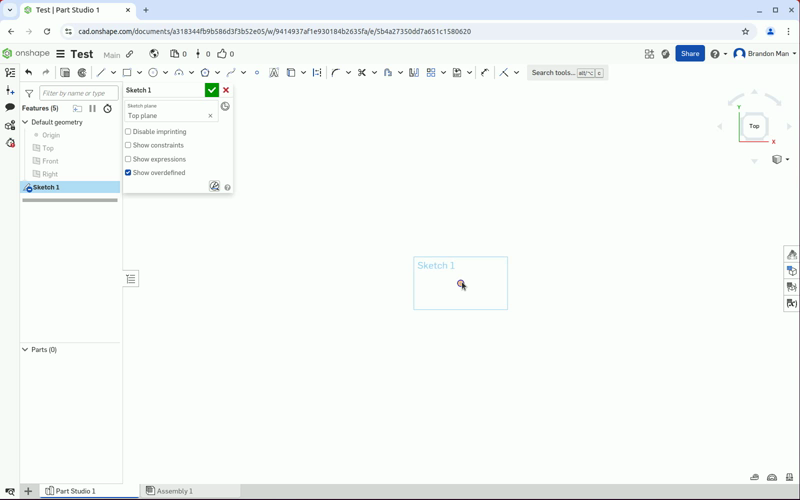
scroll(6)
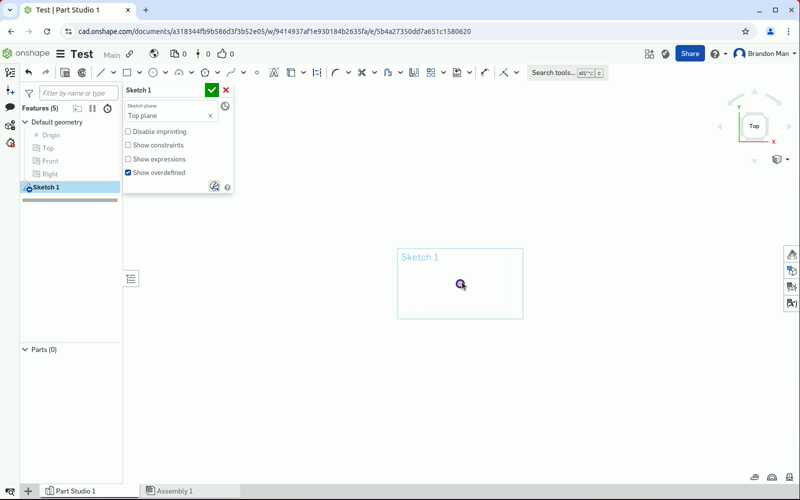
scroll(6)
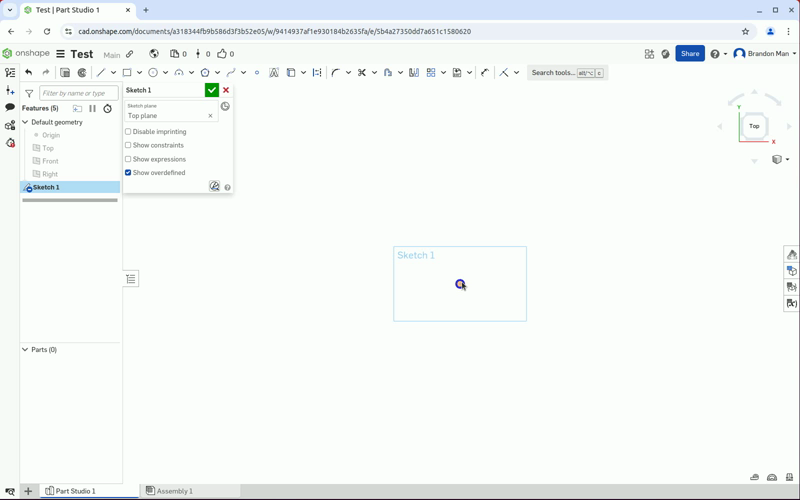
scroll(6)
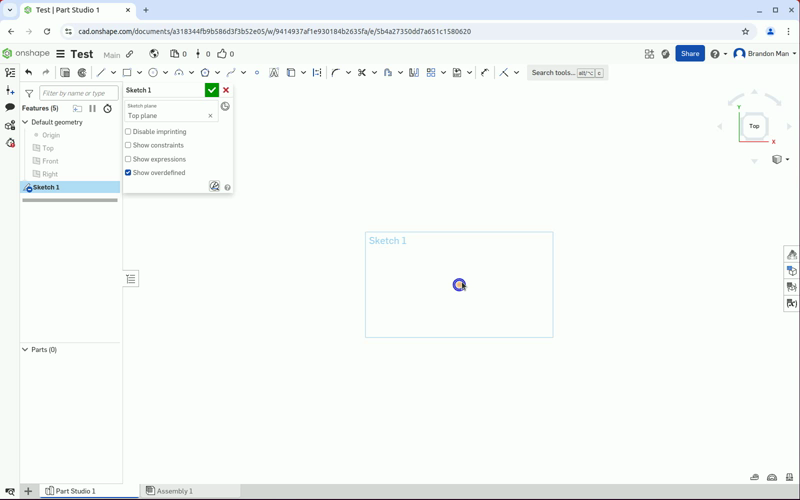
scroll(6)
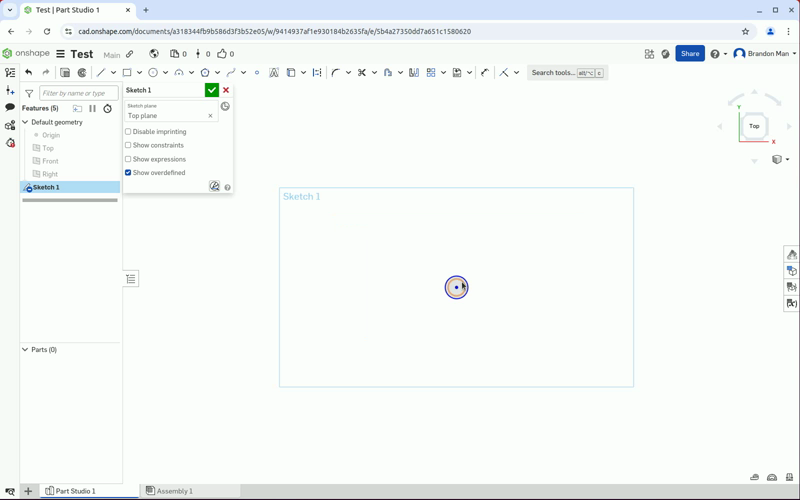
scroll(6)
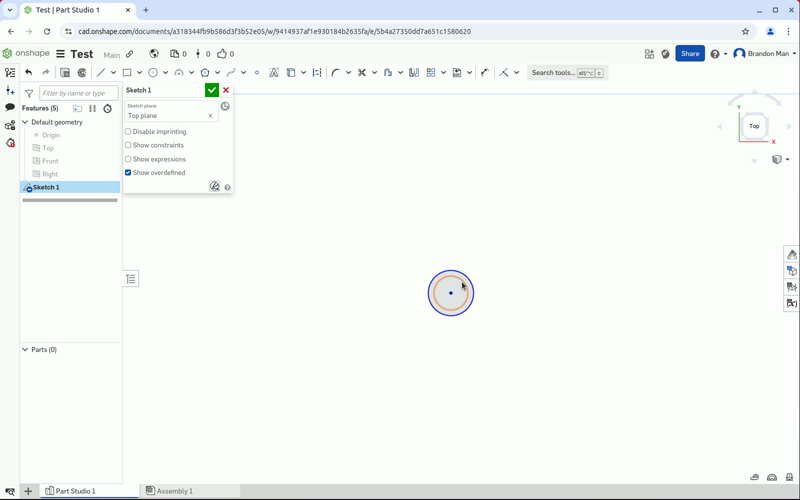
click(462, 281)
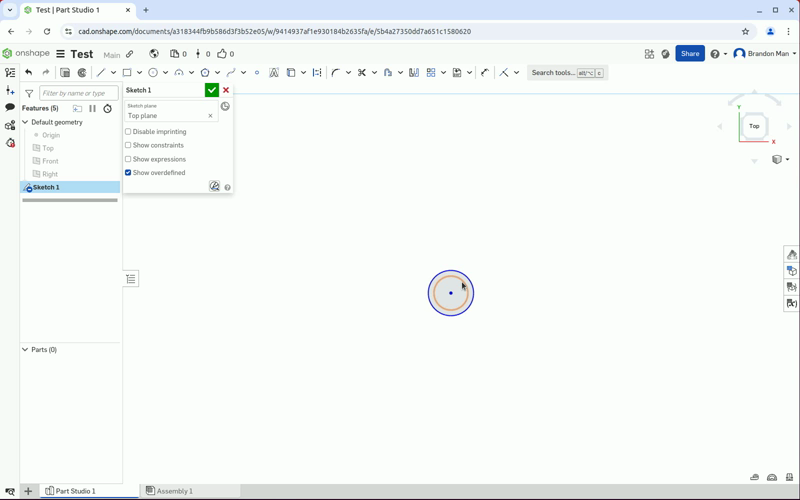
scroll(-6)
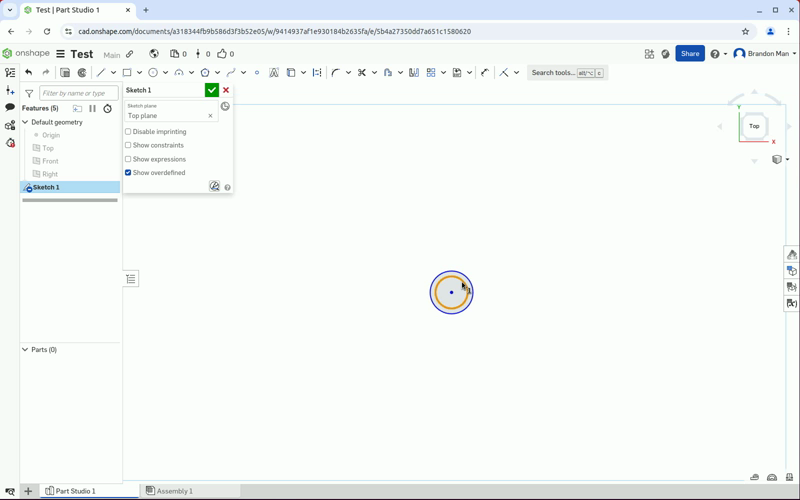
scroll(-6)
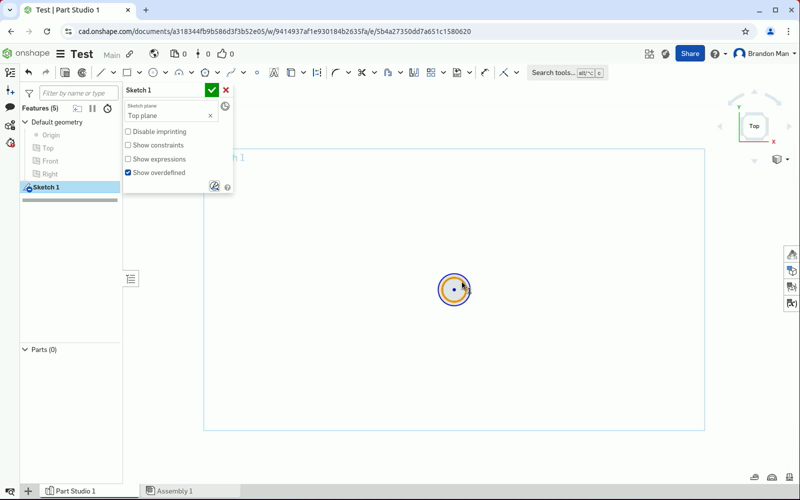
scroll(-6)
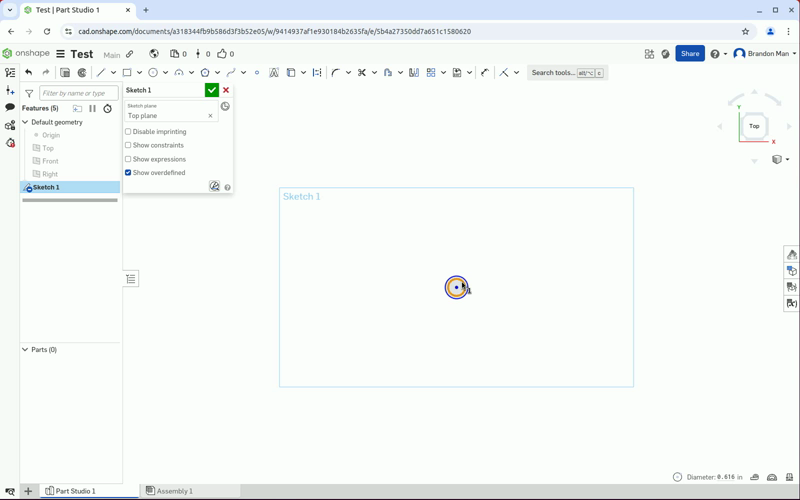
scroll(-6)
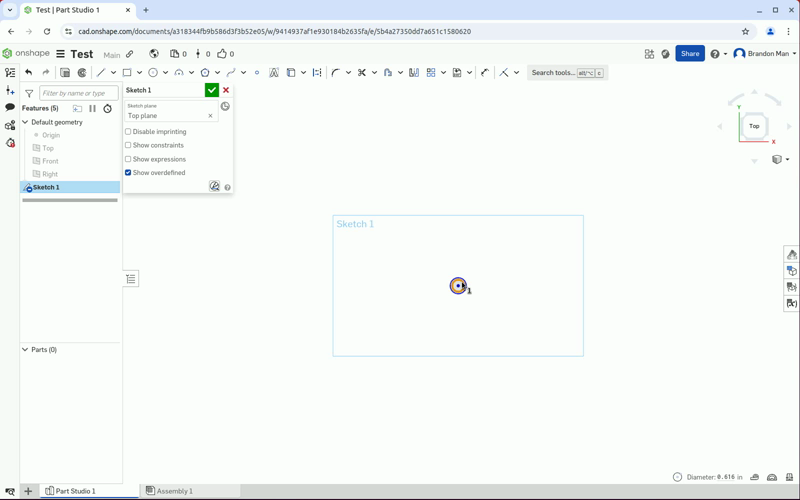
scroll(-6)
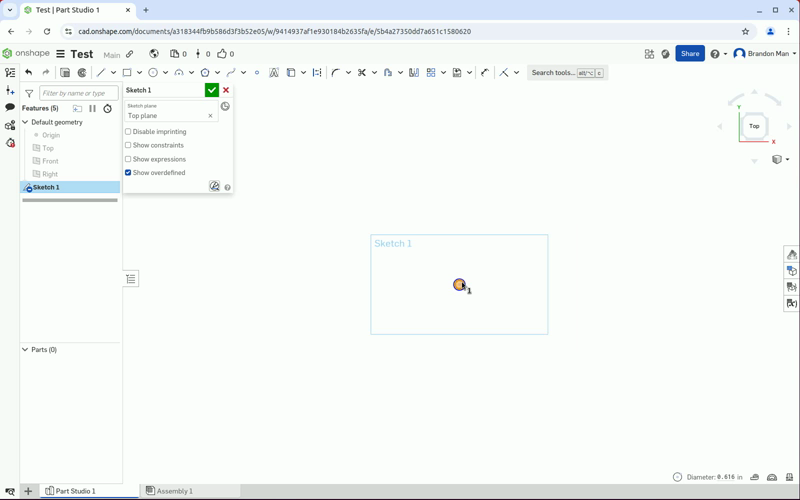
scroll(-6)
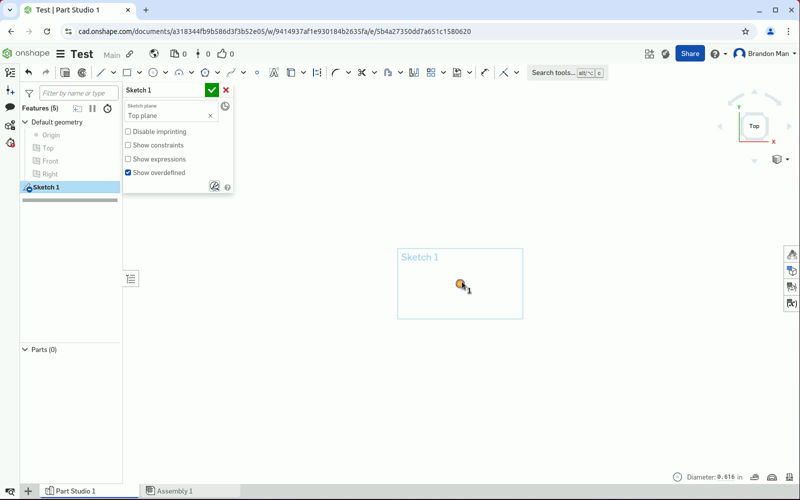
scroll(-6)
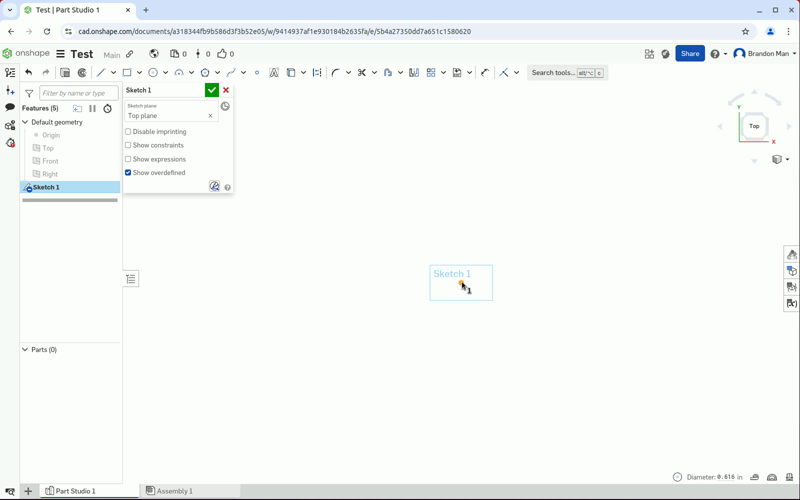
mouse_move(73, 352)
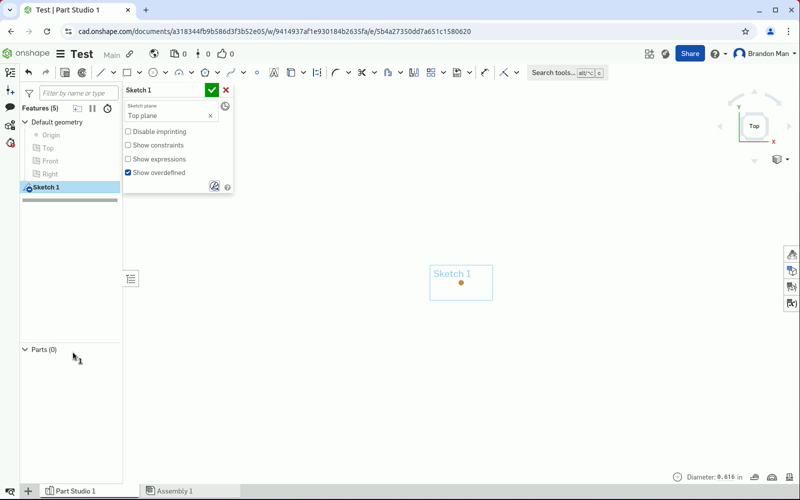
key(shift+y)
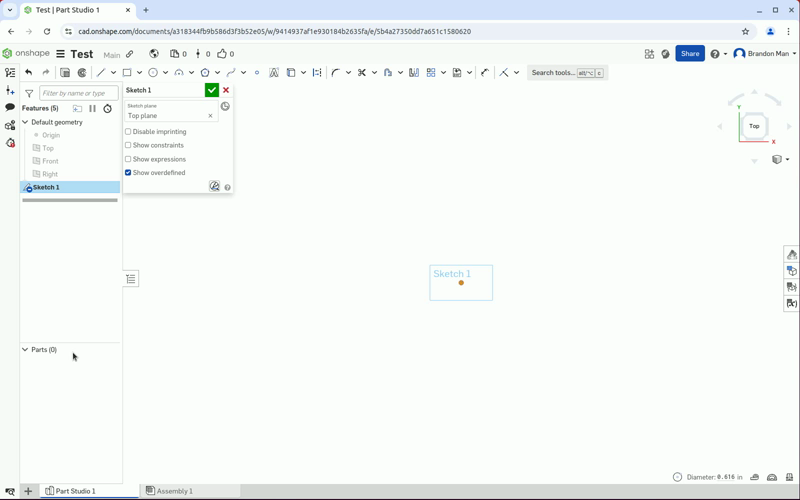
key(shift+e)
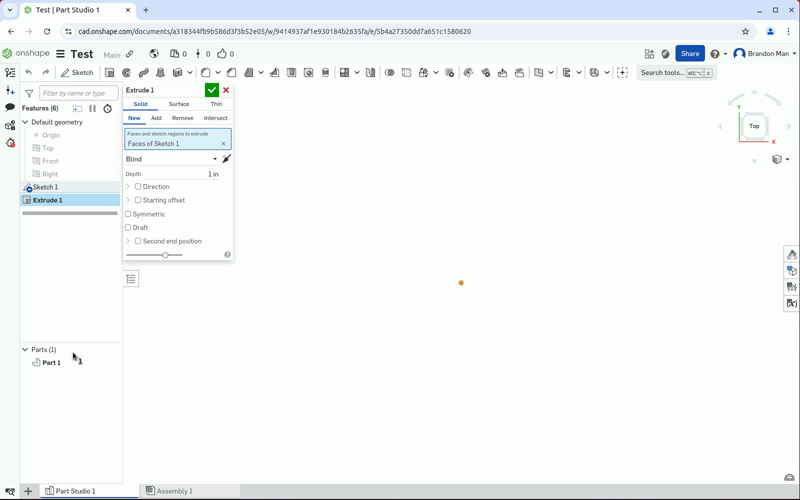
mouse_move(143, 106)
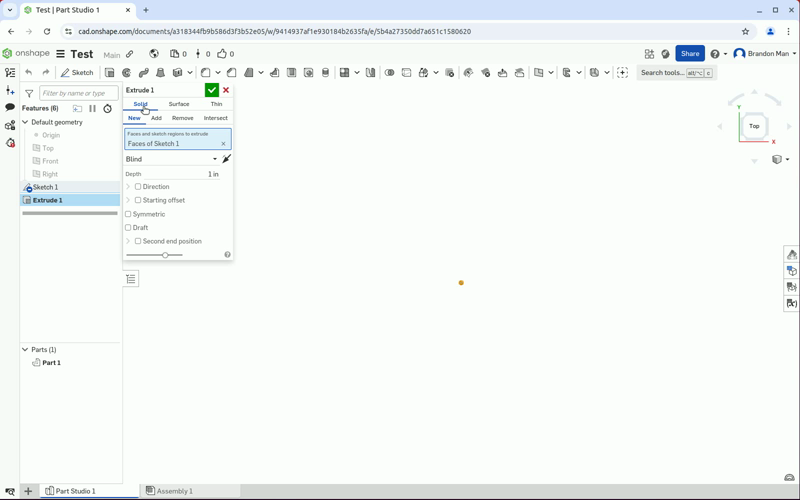
click(143, 106)
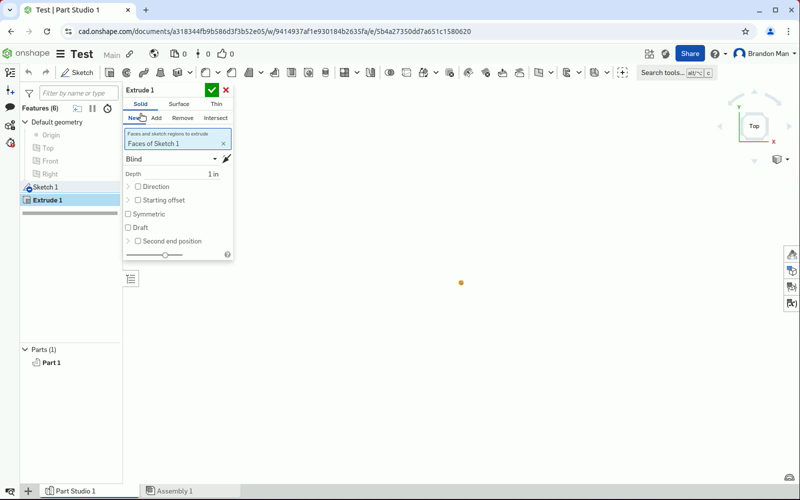
mouse_move(137, 120)
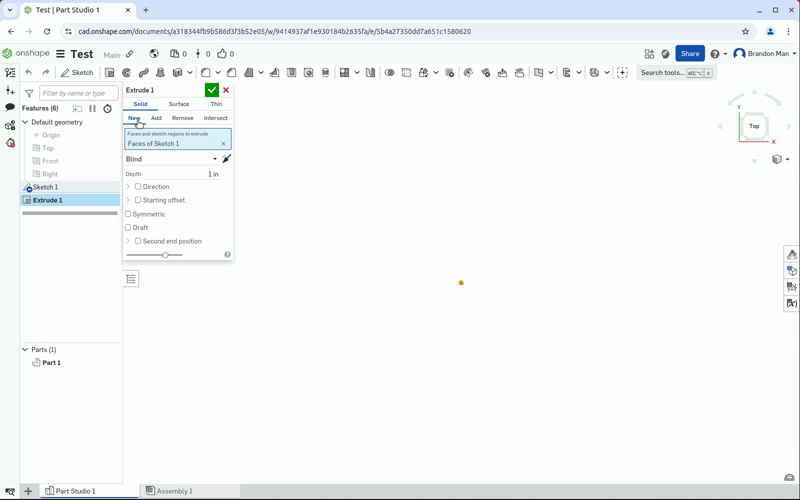
click(137, 120)
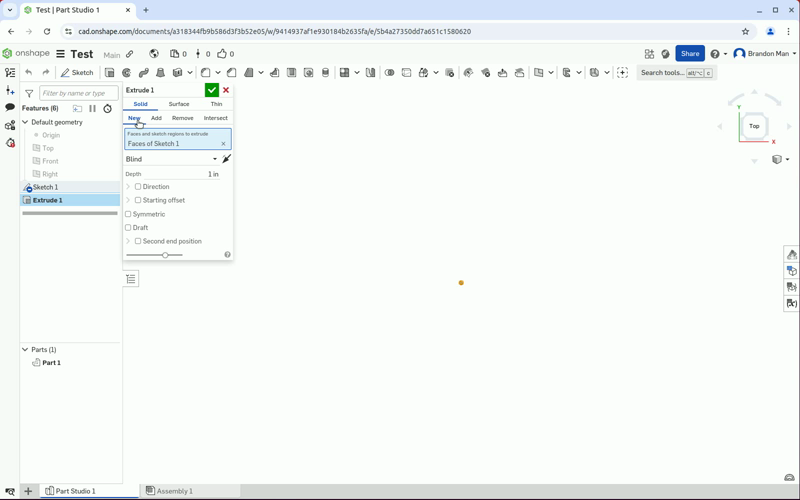
key(tab, 4)
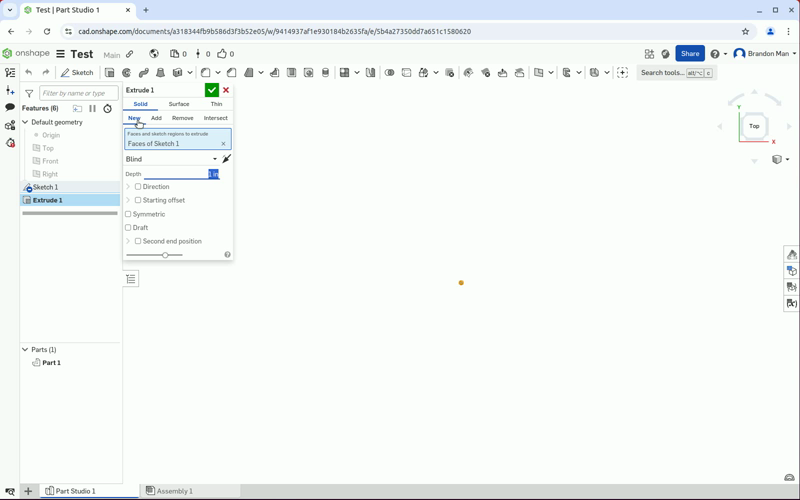
text(23.108)
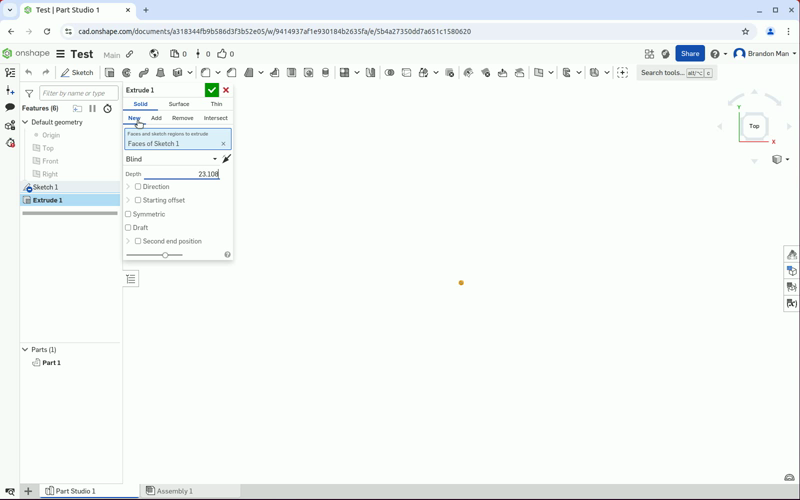
key(enter)
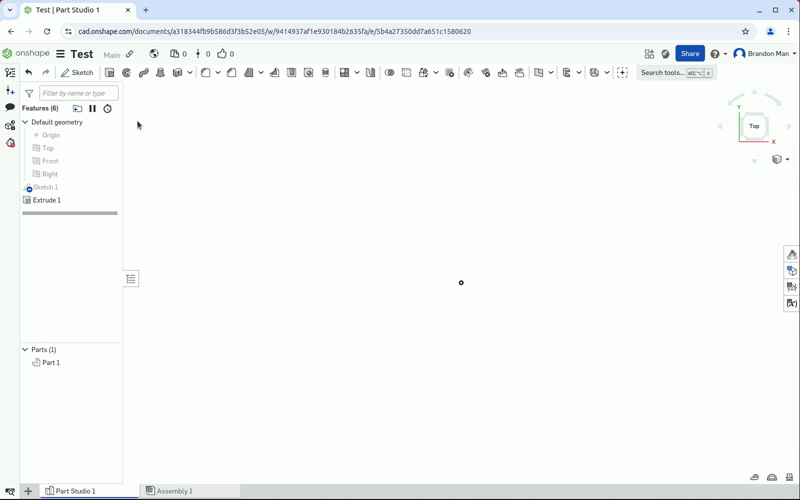
key(shift+h)
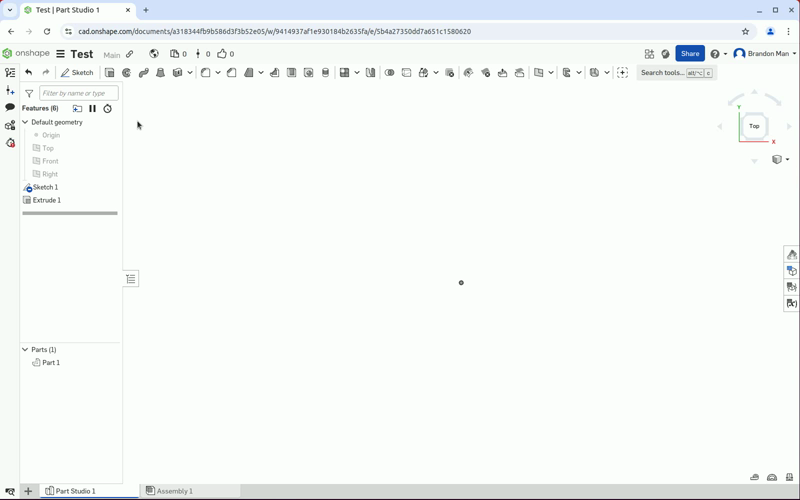
key(shift+h)
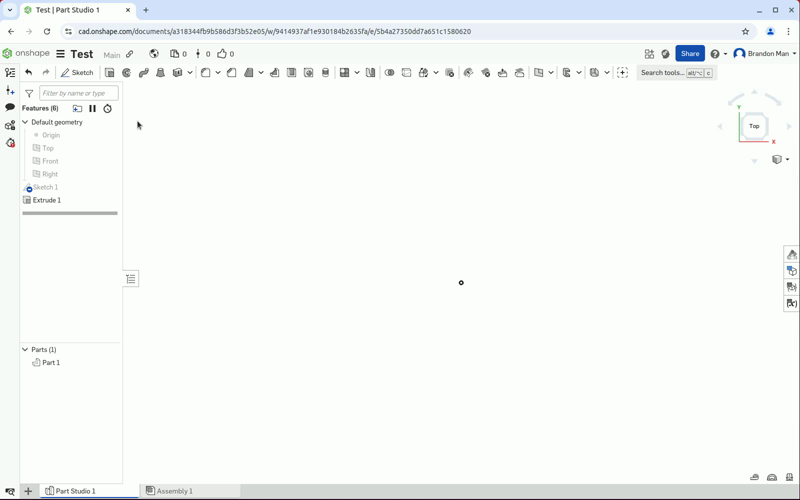
mouse_move(73, 189)
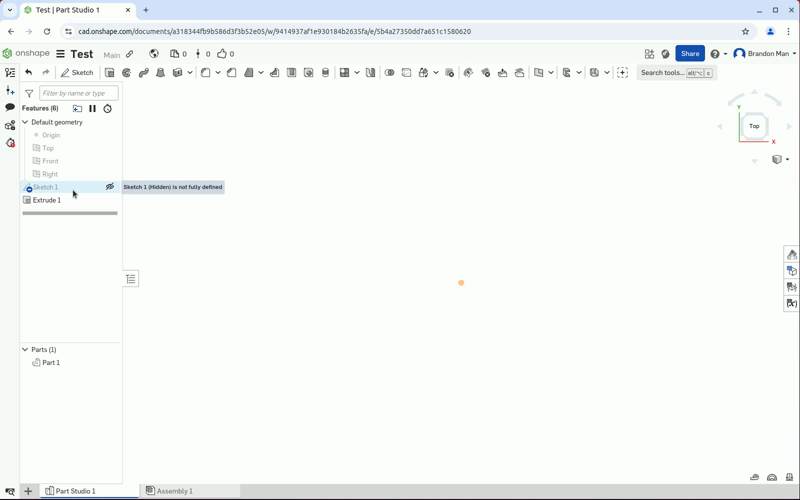
click(73, 189)
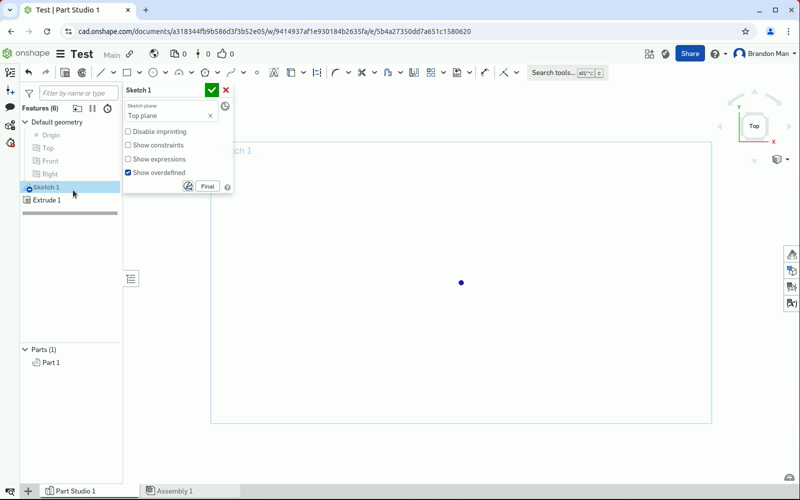
mouse_move(229, 92)
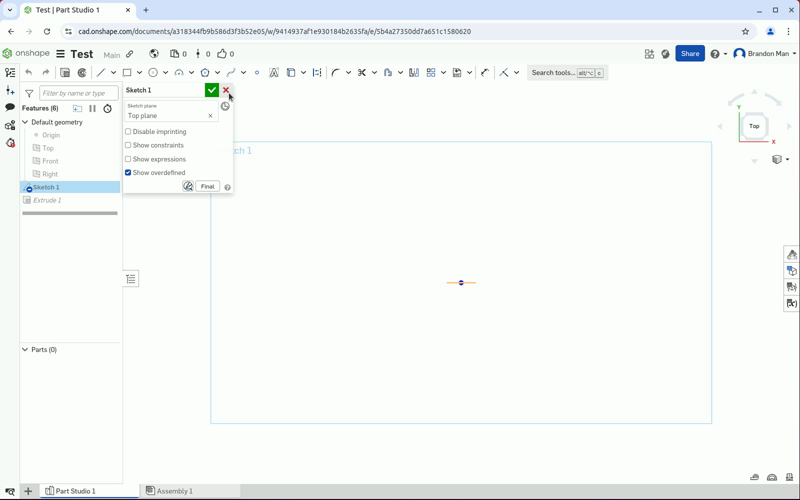
click(229, 92)
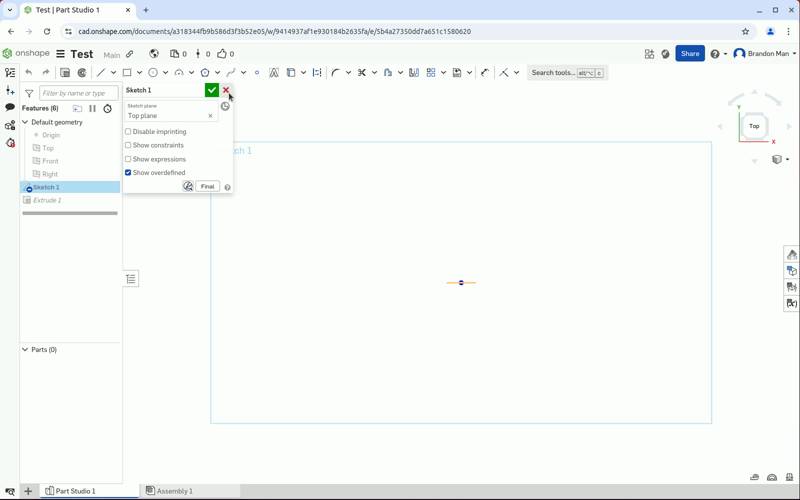
key(shift+s)
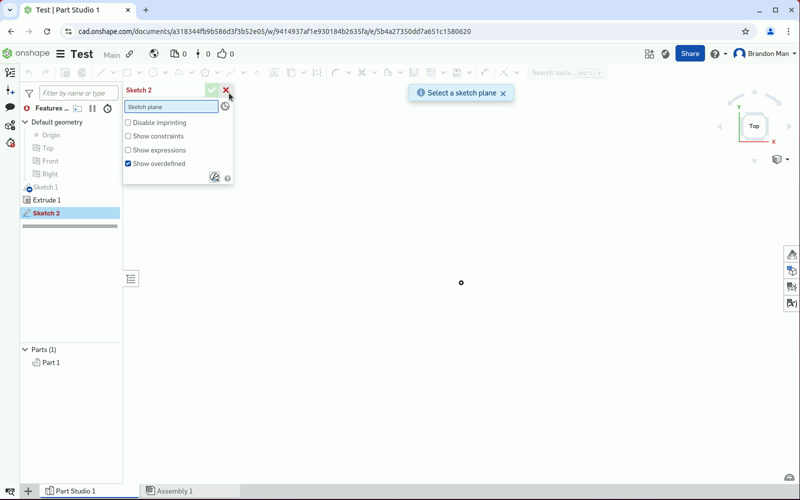
mouse_move(73, 150)
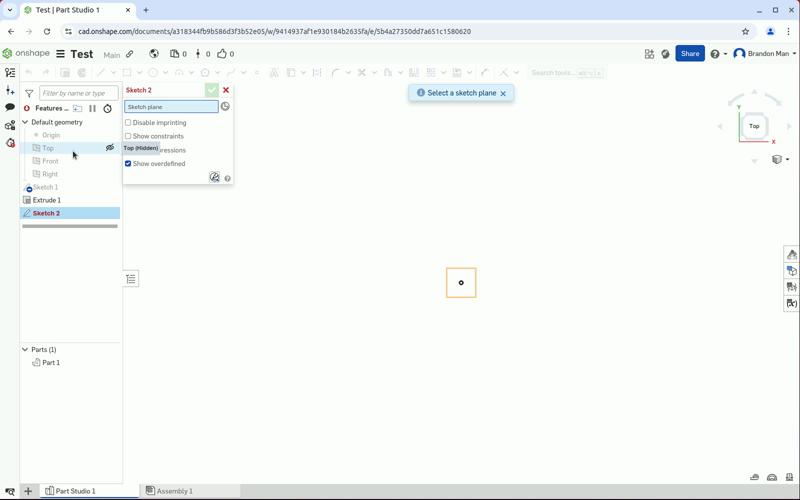
click(73, 150)
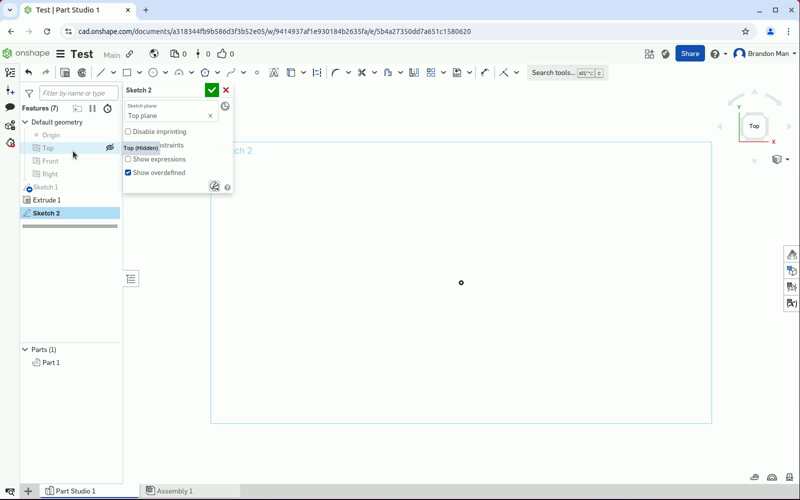
mouse_move(73, 352)
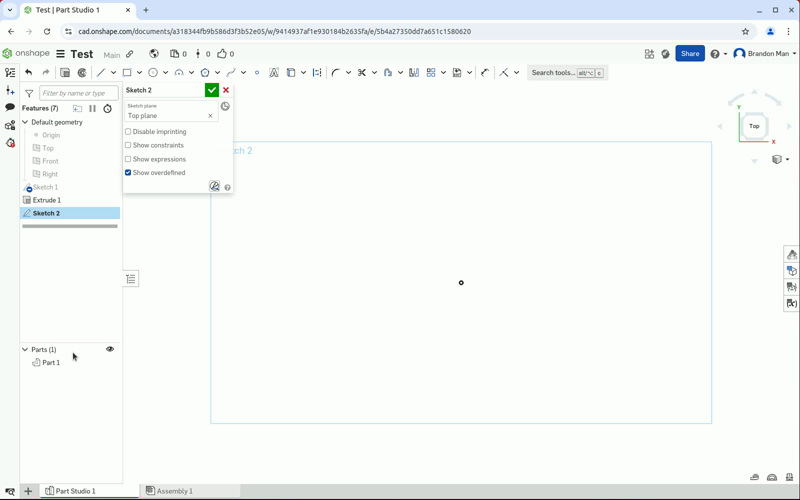
key(y)
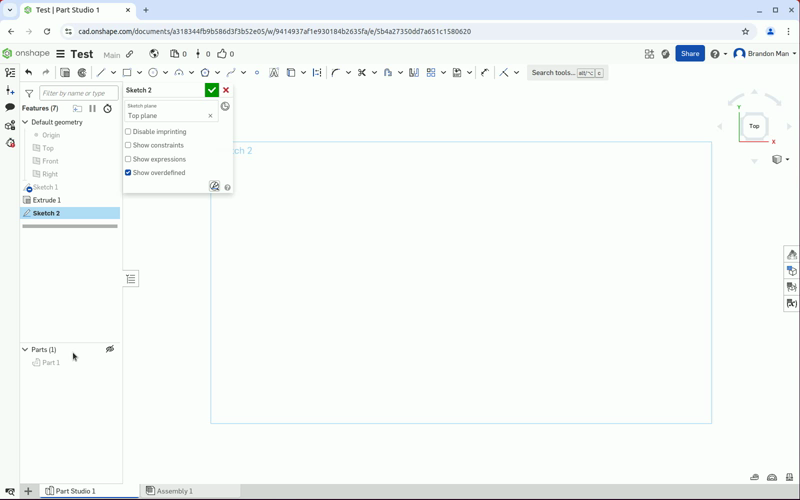
key(c)
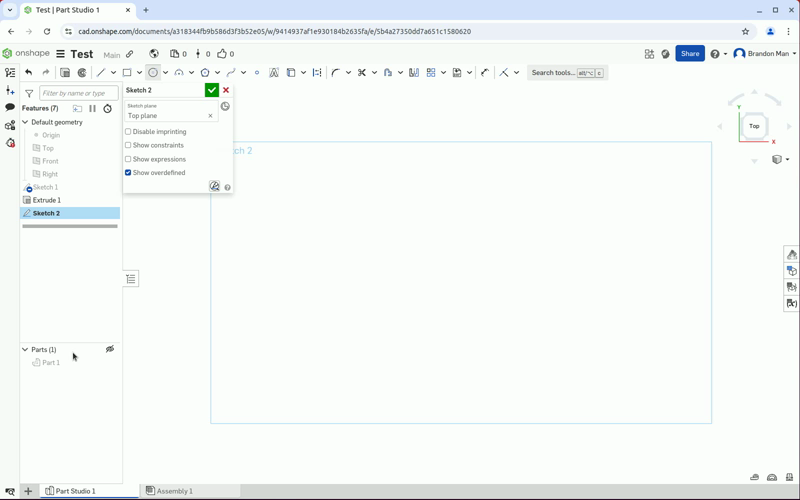
key_down(shift)
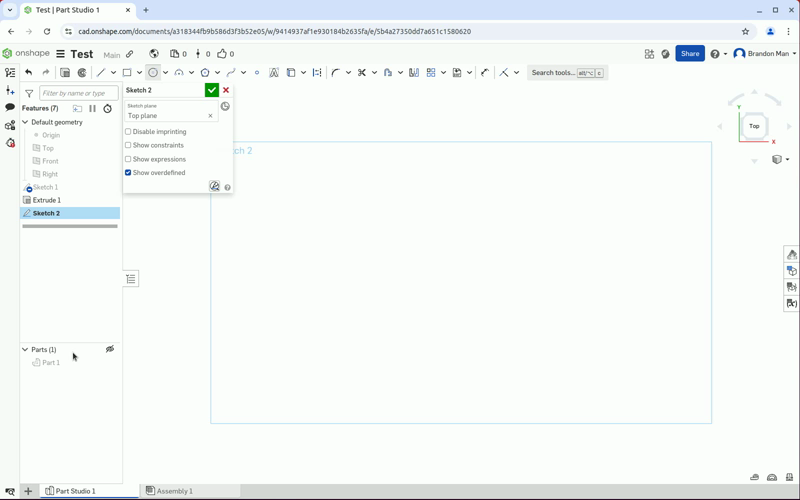
mouse_move(461, 278)
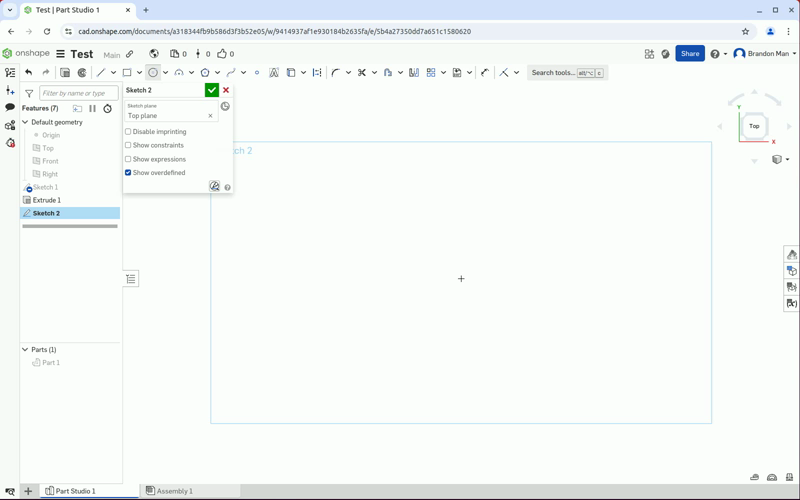
click(461, 278)
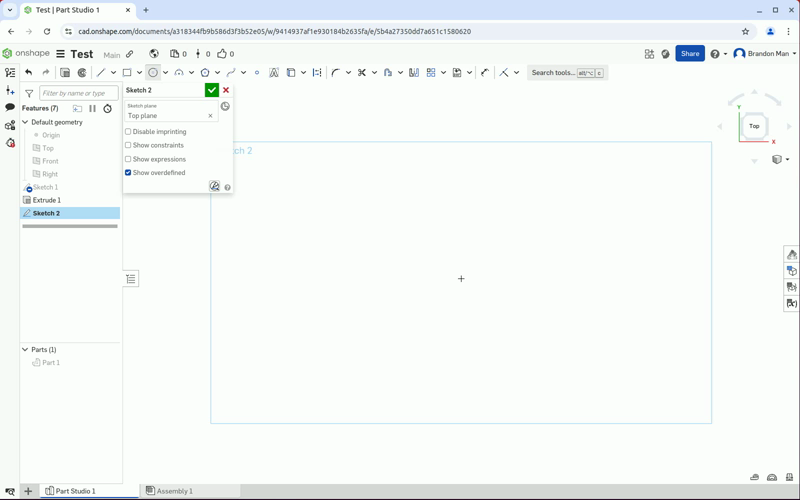
key_up(shift)
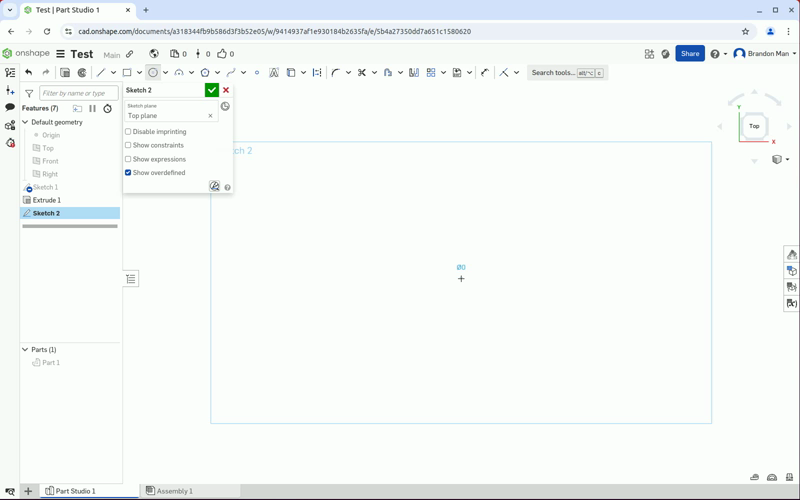
mouse_move(463, 278)
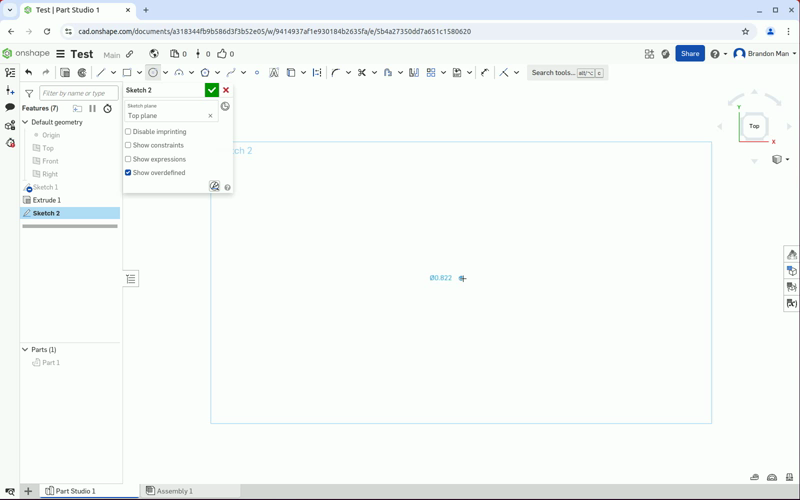
scroll(6)
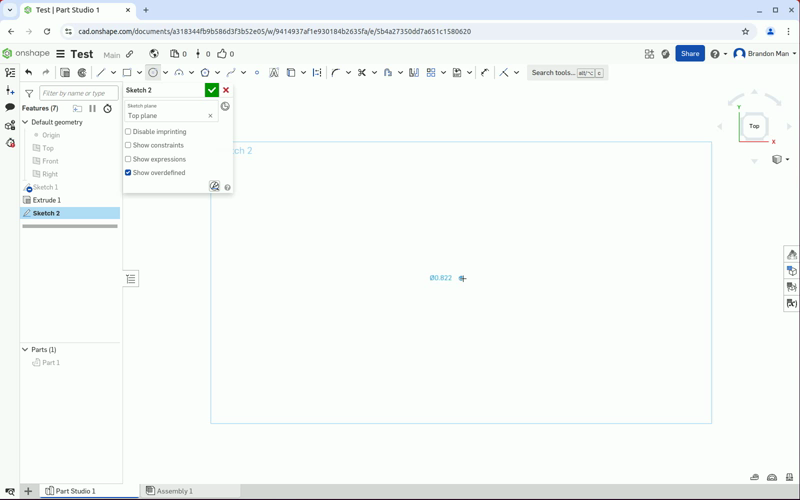
scroll(6)
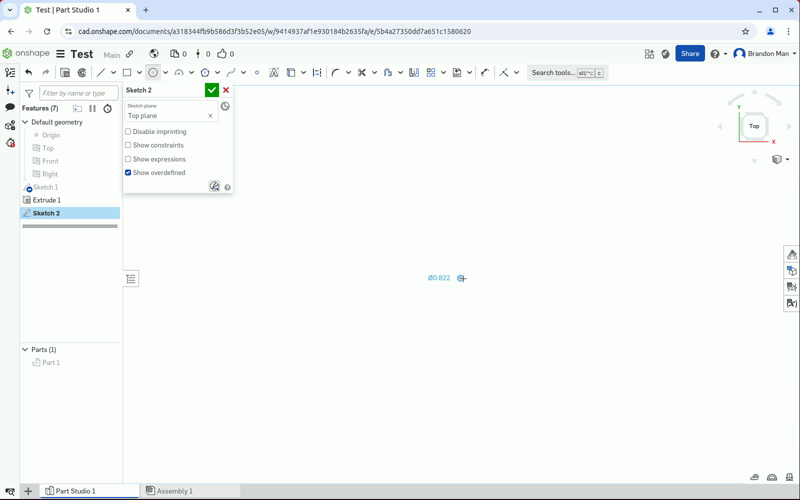
scroll(6)
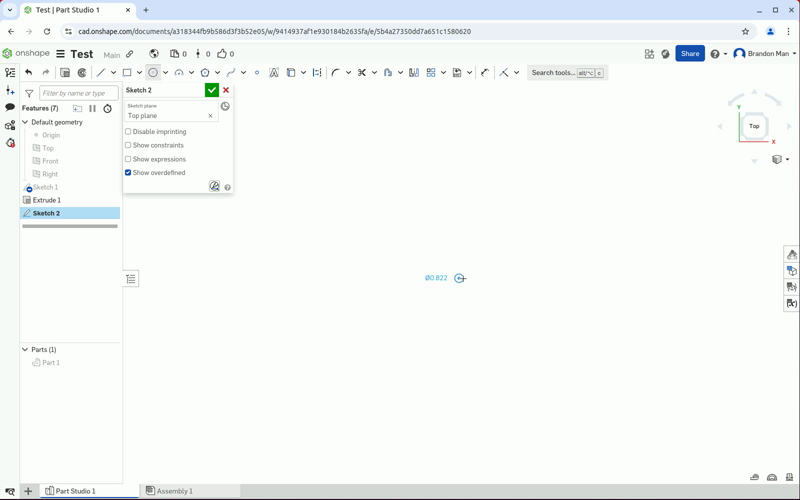
scroll(6)
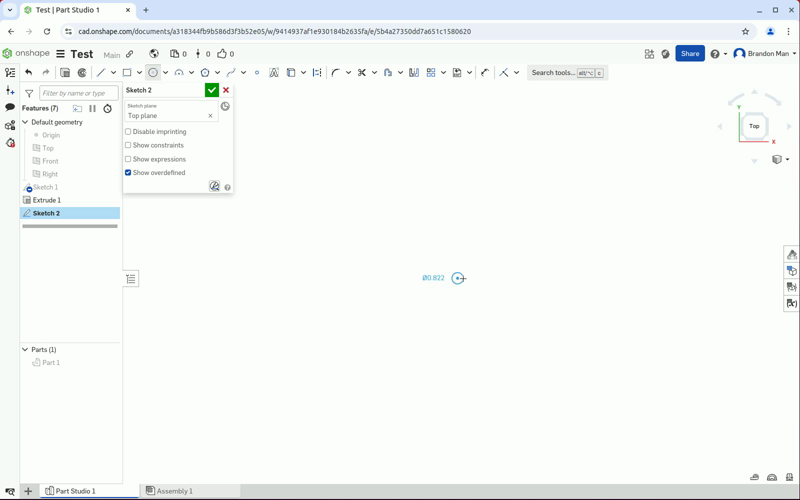
scroll(6)
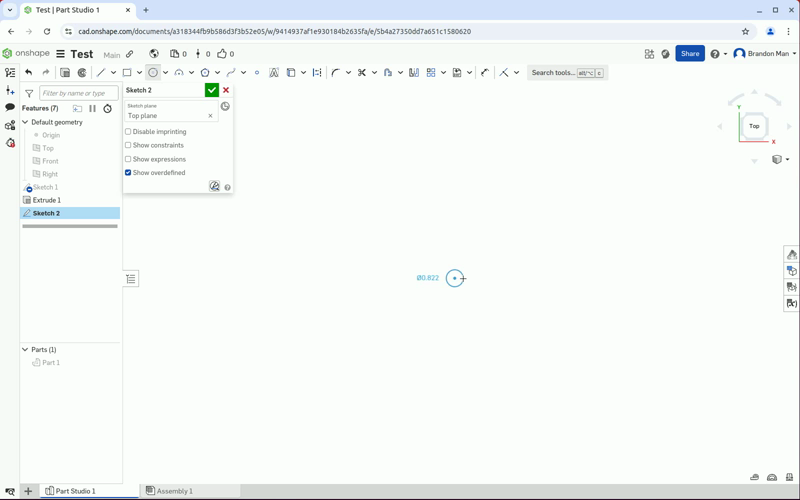
scroll(6)
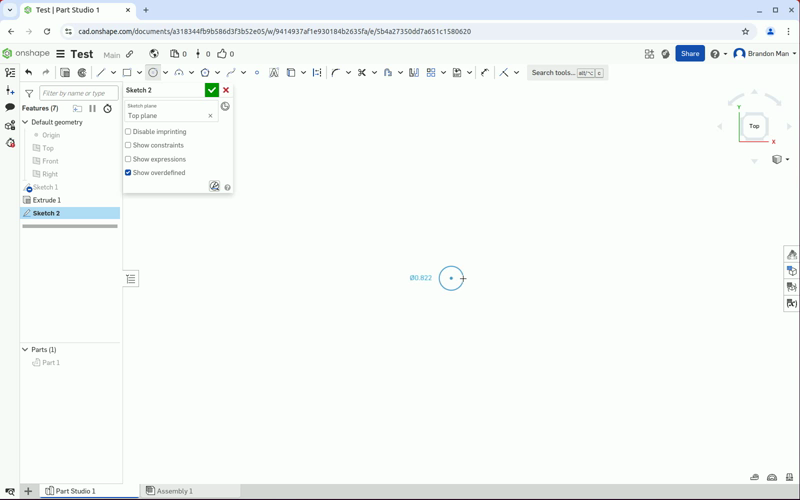
scroll(6)
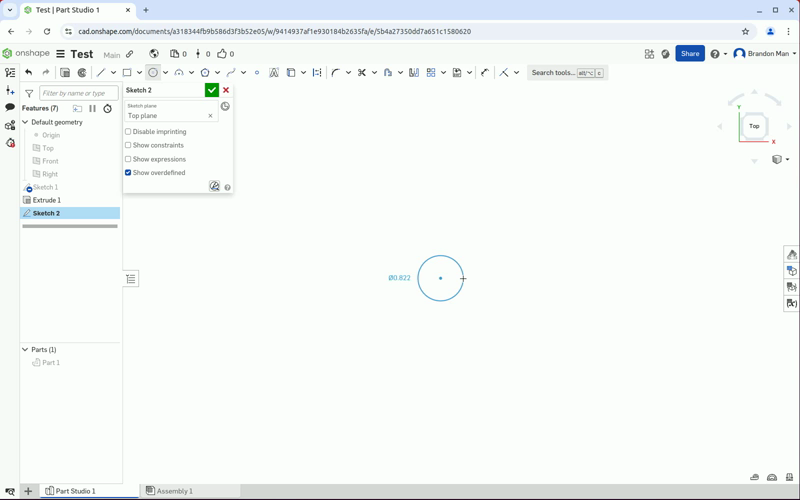
click(463, 278)
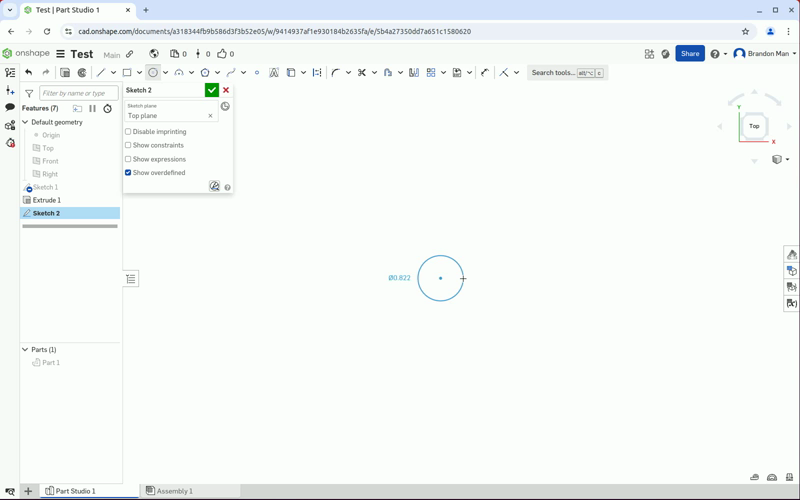
scroll(-6)
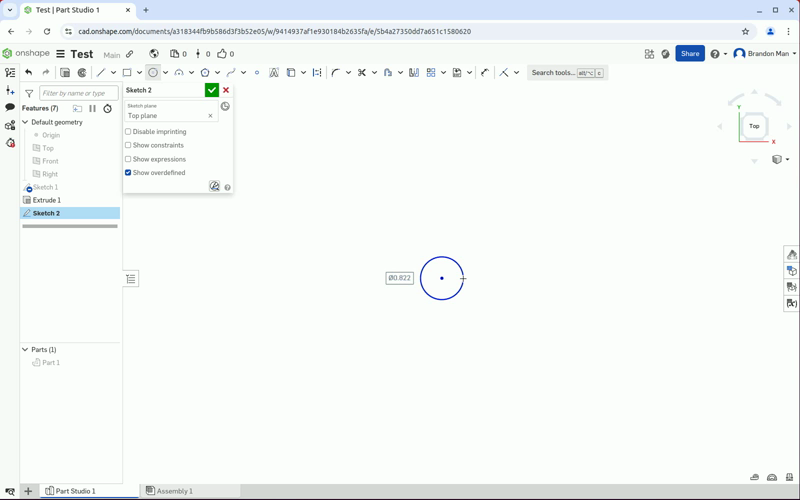
scroll(-6)
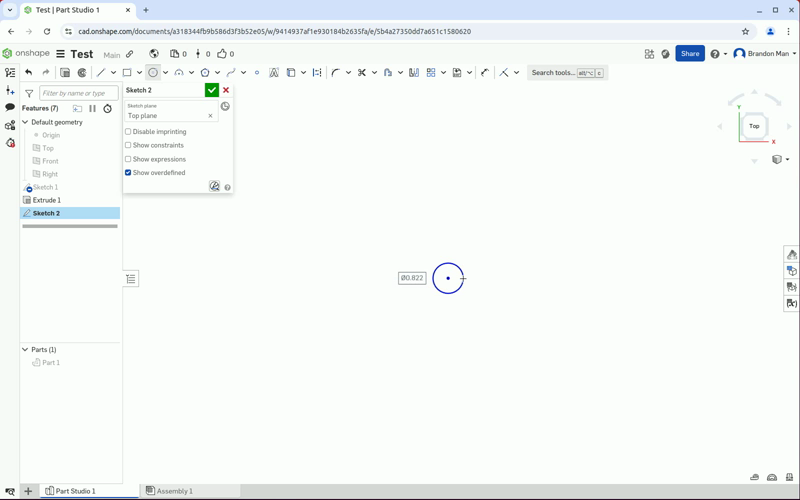
scroll(-6)
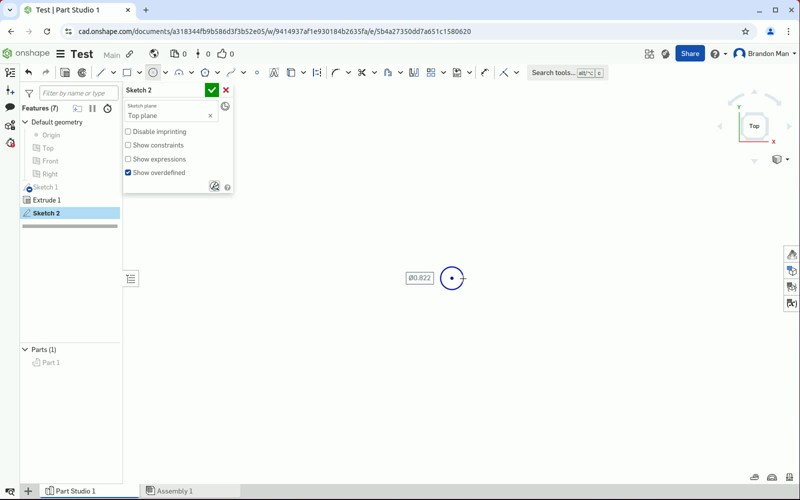
scroll(-6)
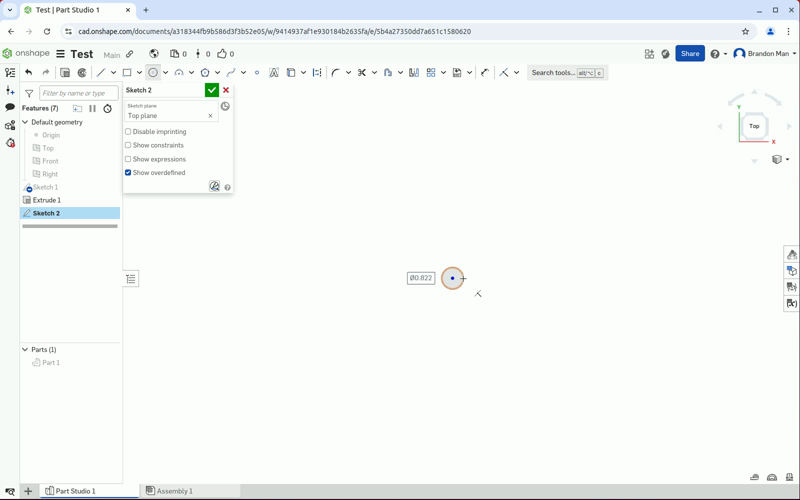
scroll(-6)
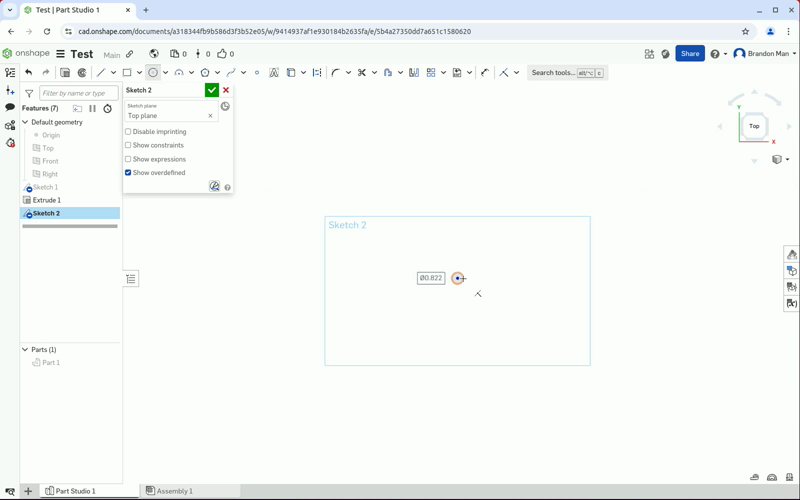
scroll(-6)
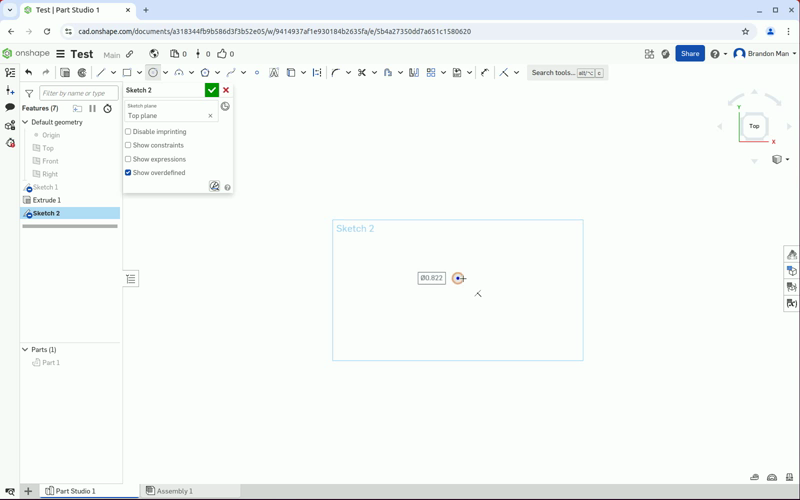
scroll(-6)
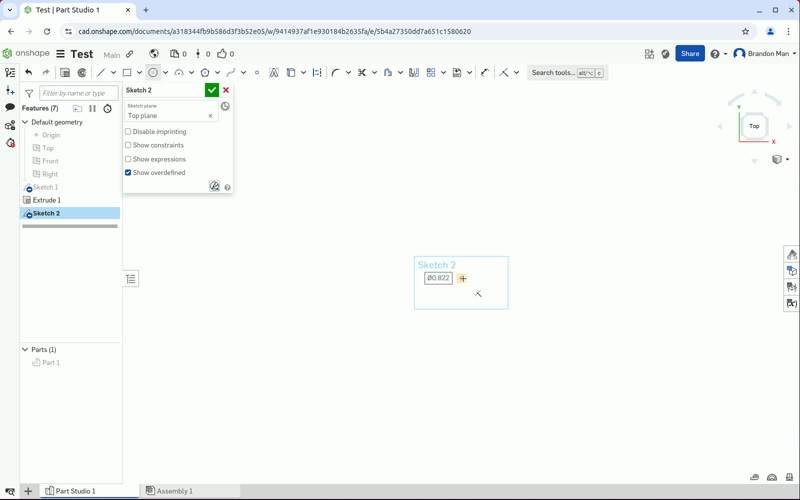
key(esc)
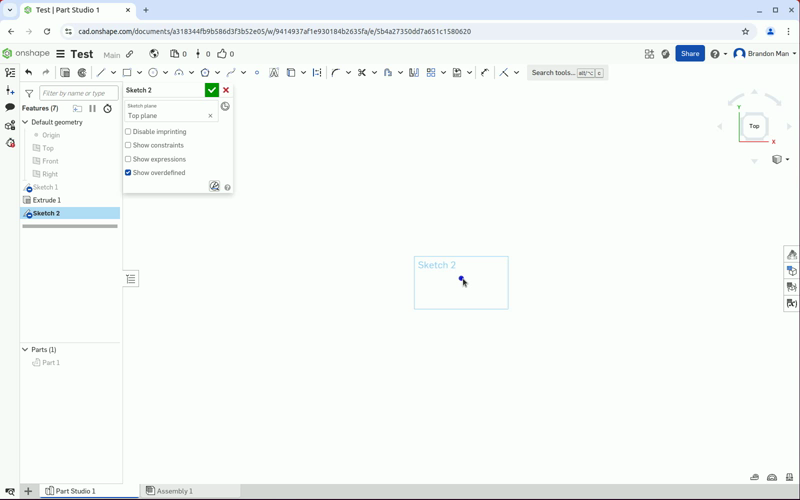
mouse_move(461, 277)
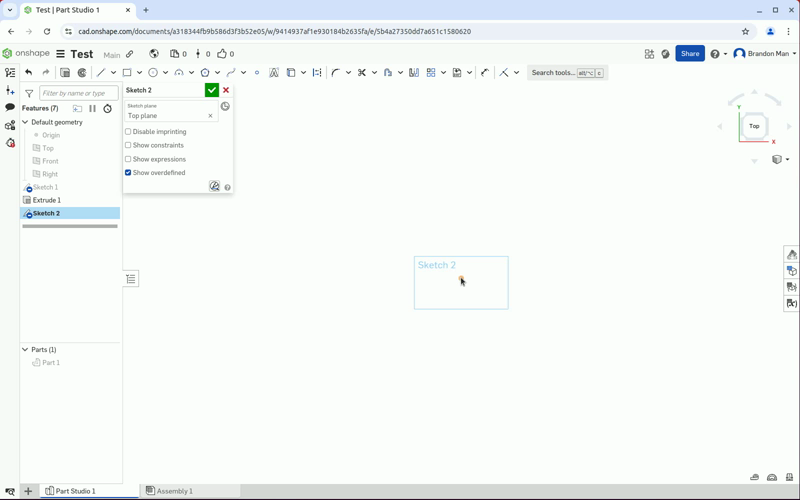
scroll(6)
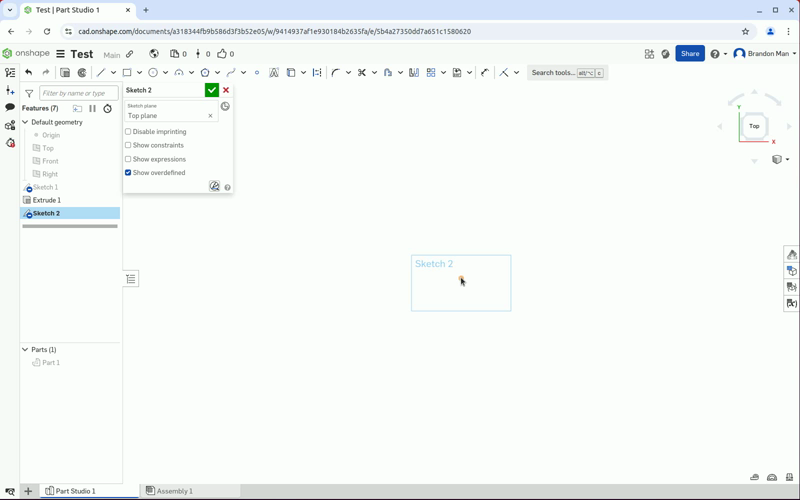
scroll(6)
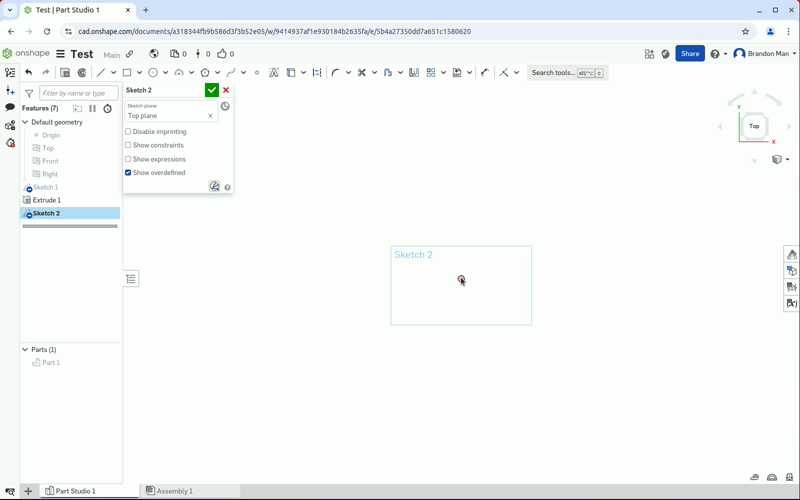
scroll(6)
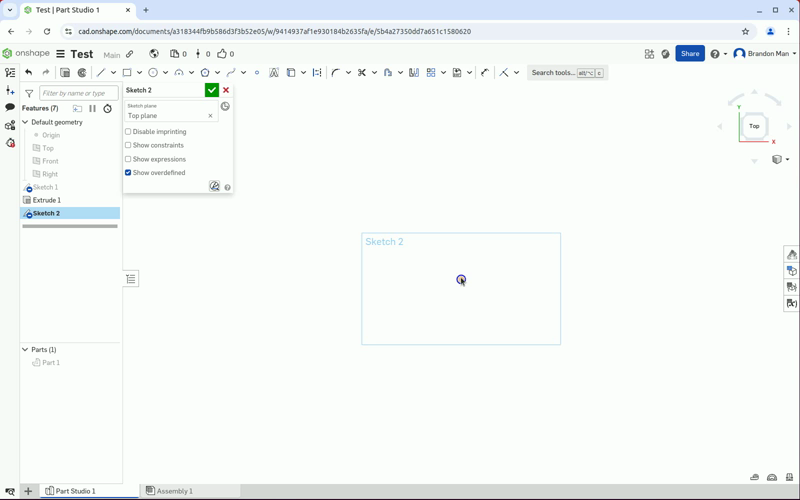
scroll(6)
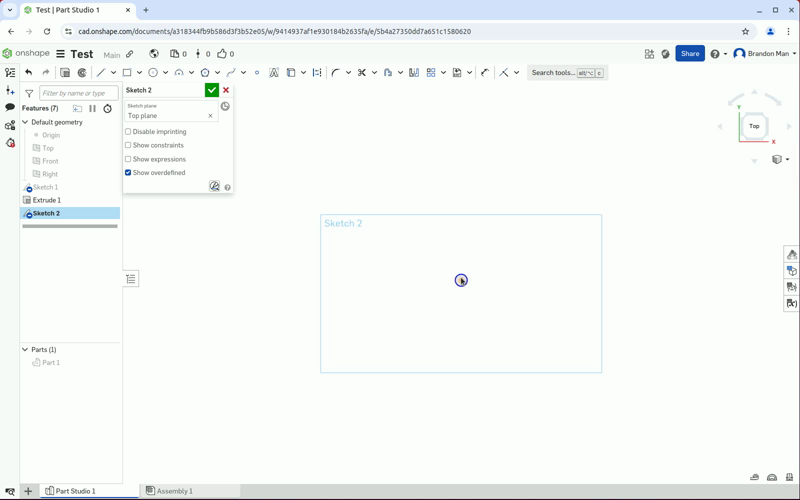
scroll(6)
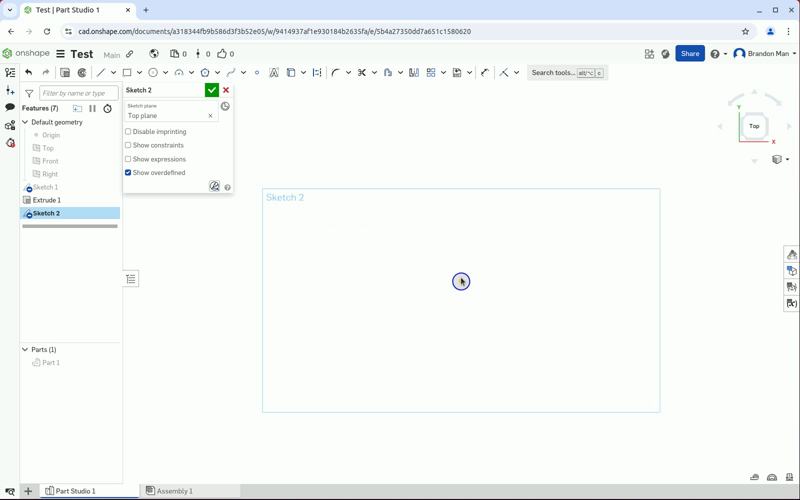
scroll(6)
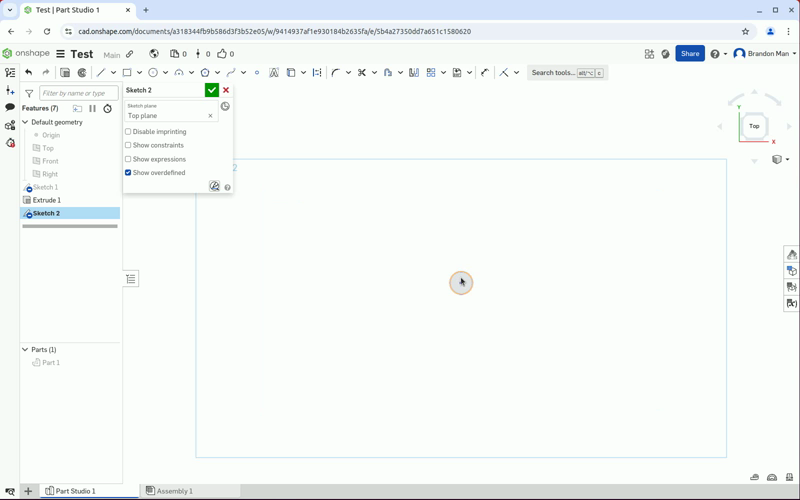
scroll(6)
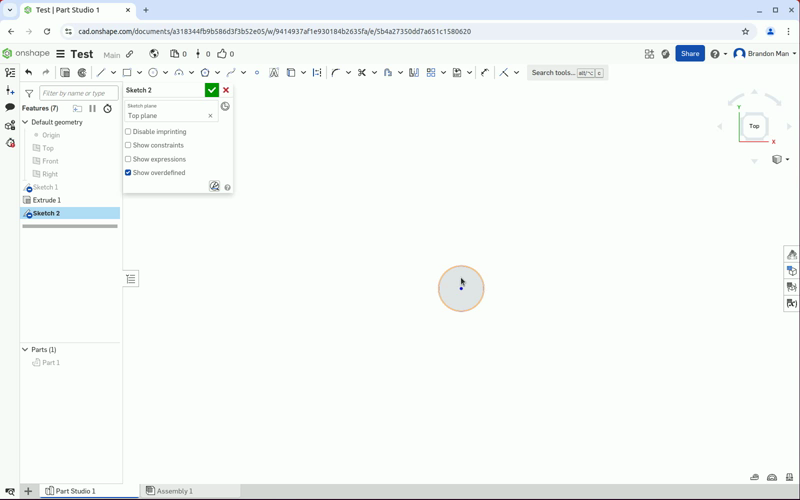
click(461, 277)
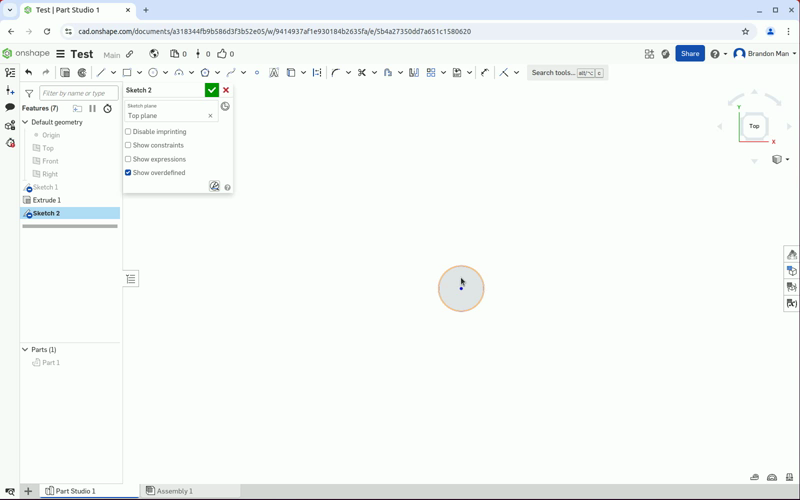
scroll(-6)
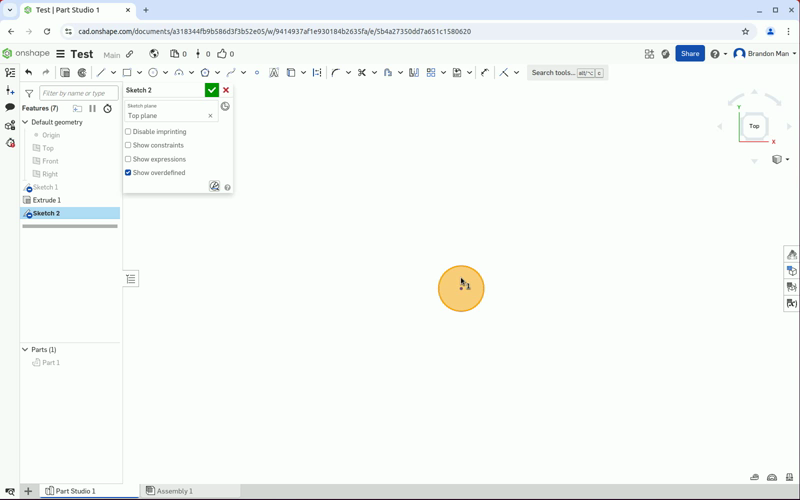
scroll(-6)
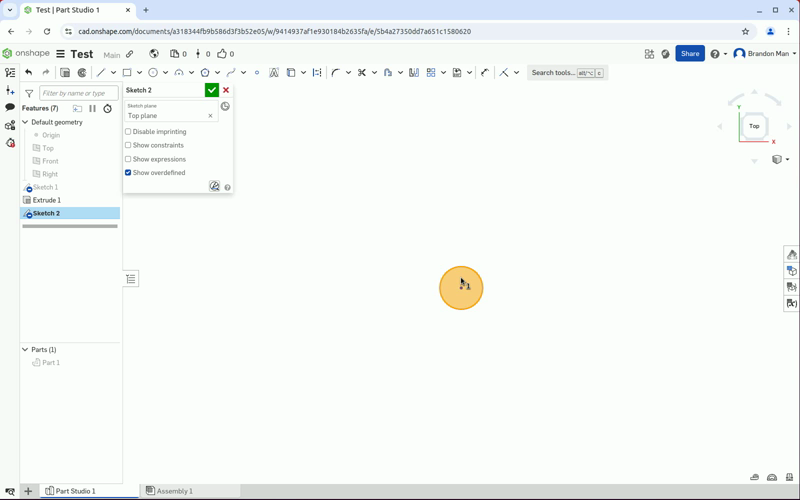
scroll(-6)
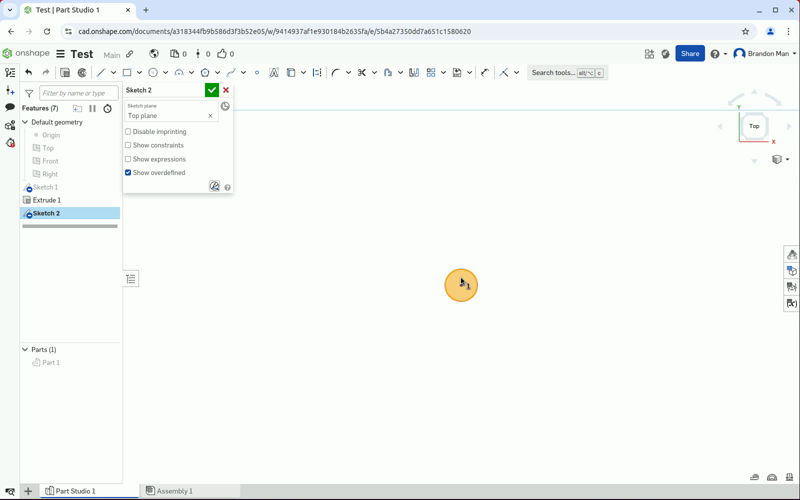
scroll(-6)
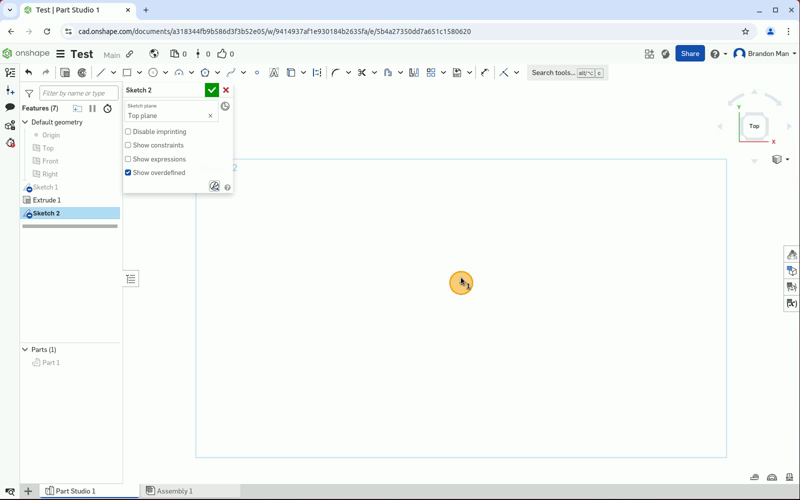
scroll(-6)
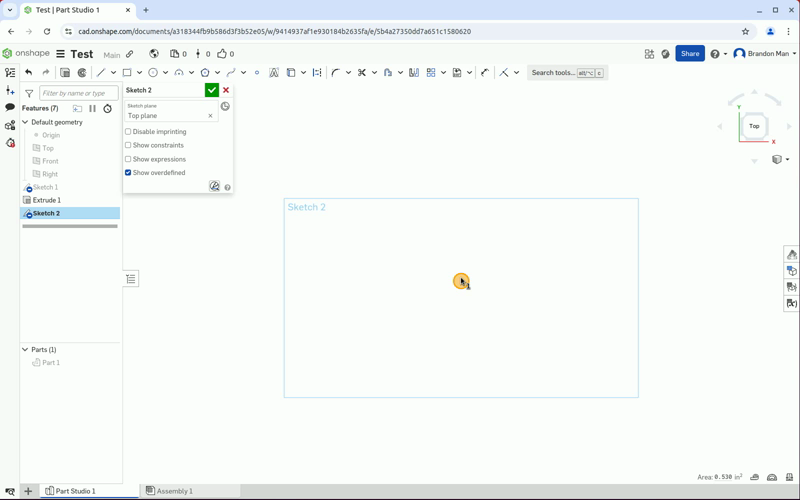
scroll(-6)
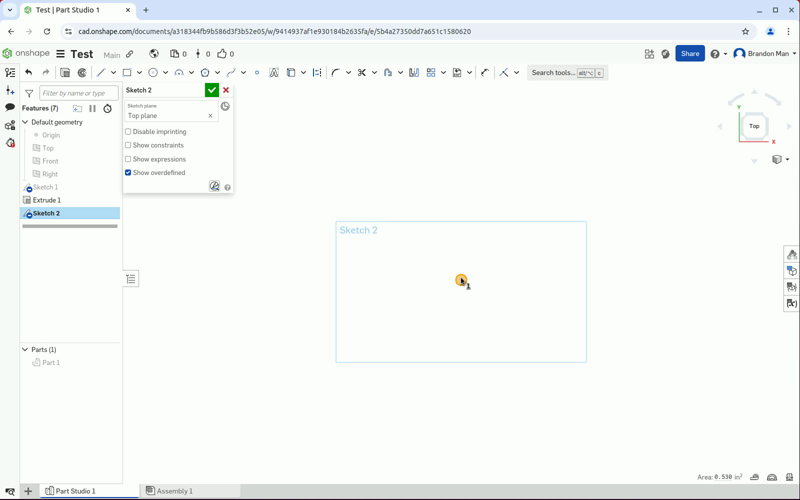
scroll(-6)
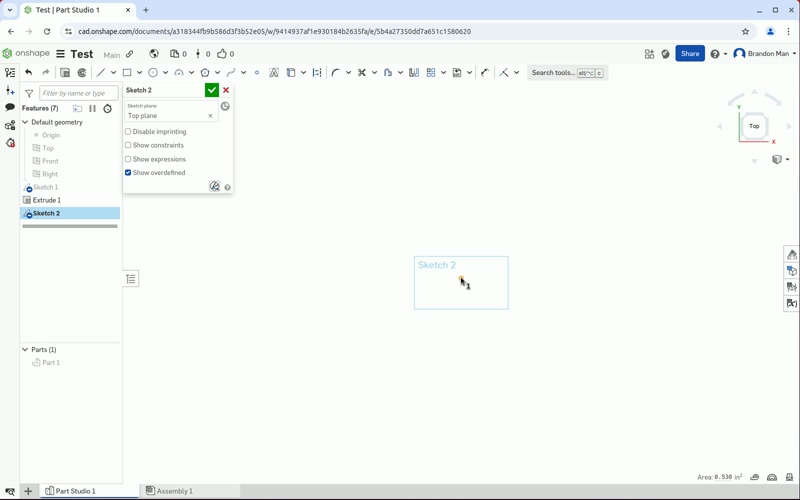
mouse_move(73, 352)
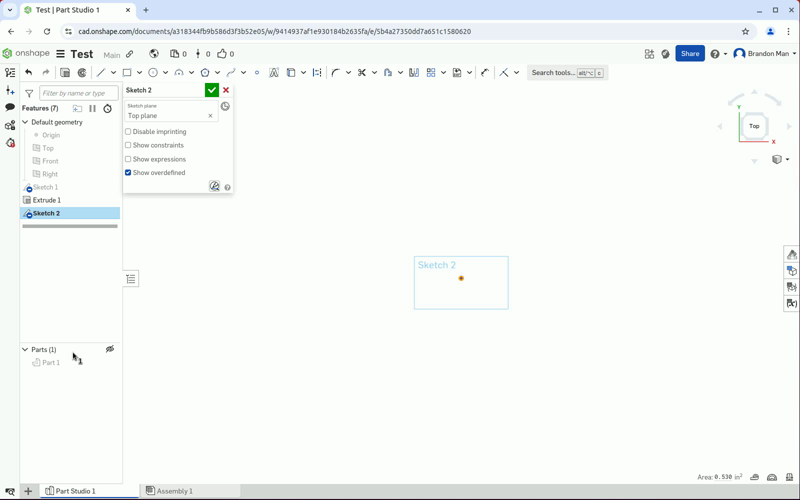
key(shift+y)
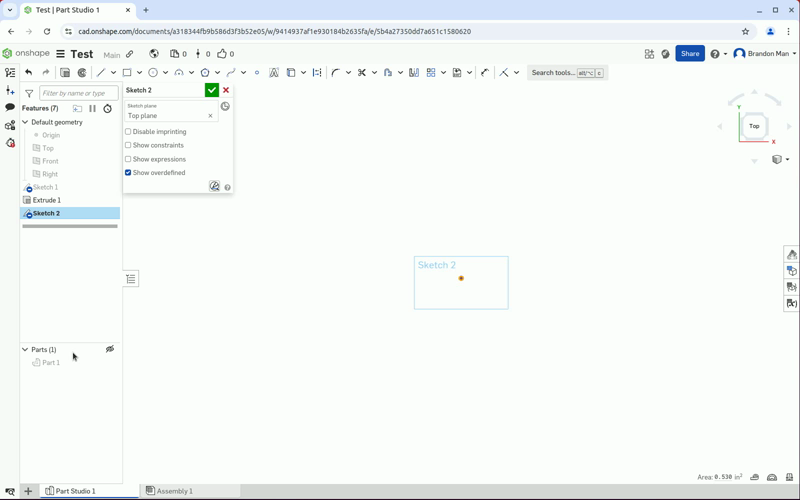
key(shift+e)
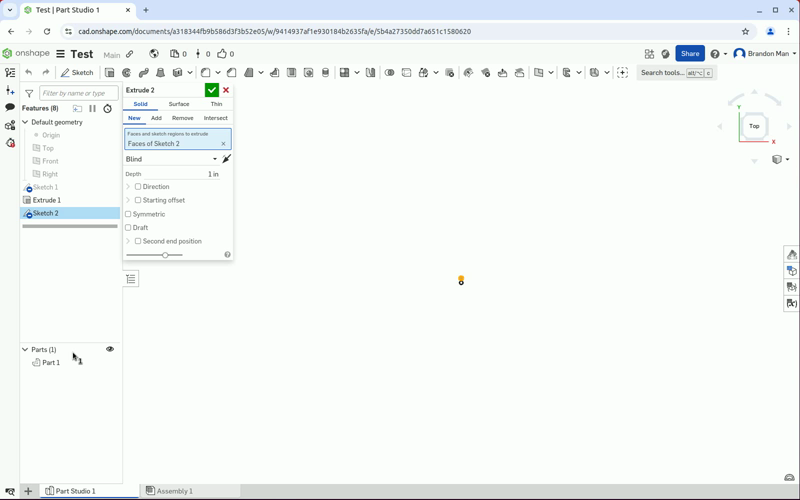
mouse_move(143, 106)
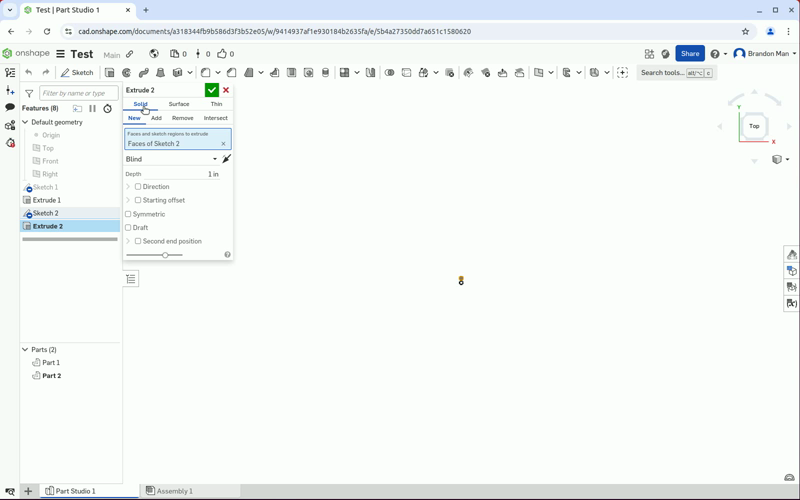
click(143, 106)
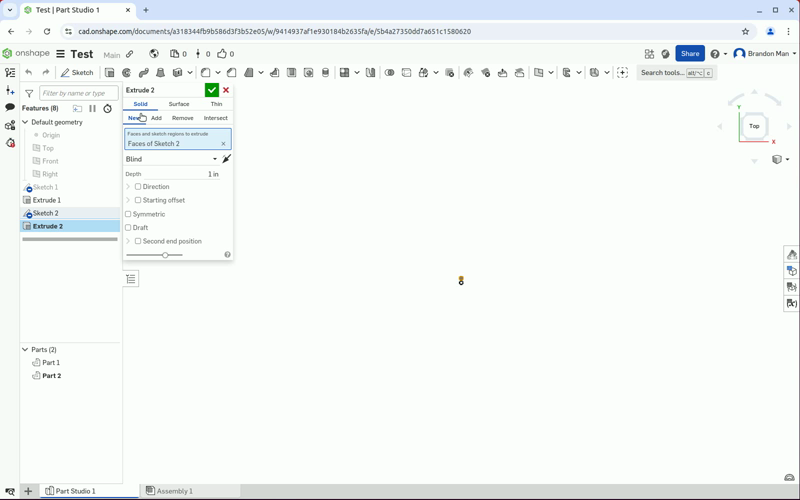
mouse_move(137, 120)
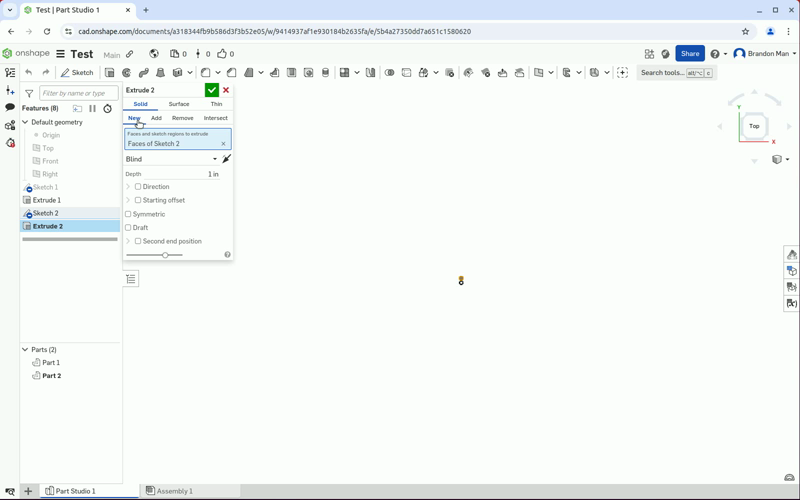
click(137, 120)
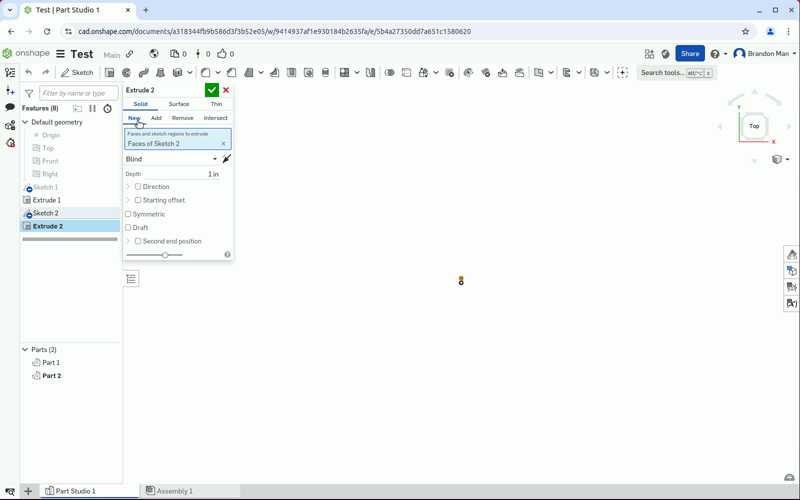
key(tab, 4)
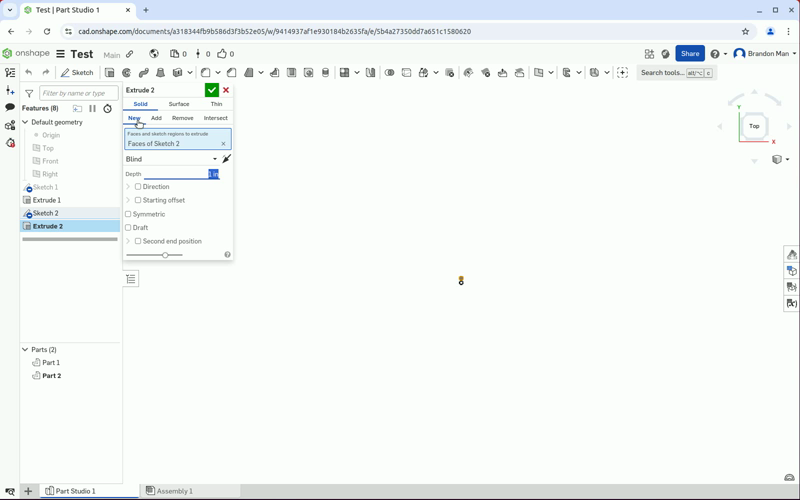
text(21.905)
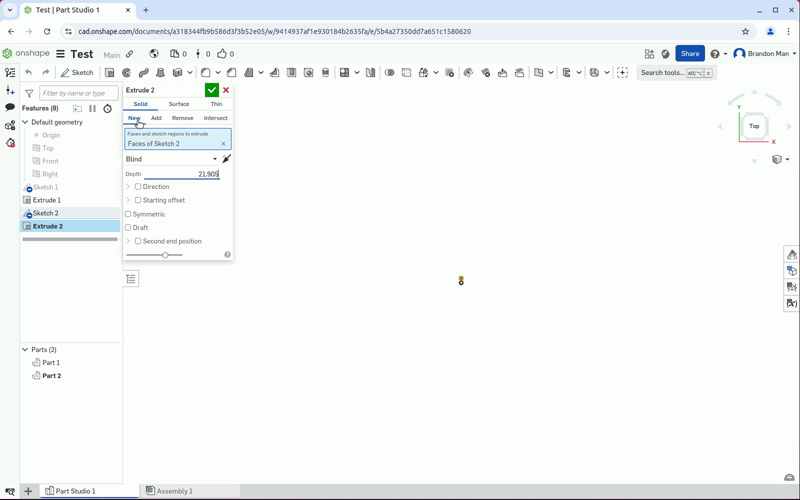
key(enter)
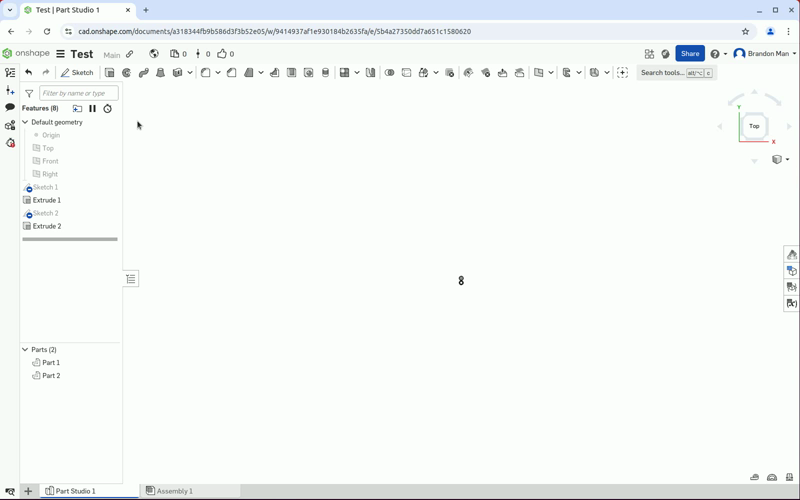
key(shift+h)
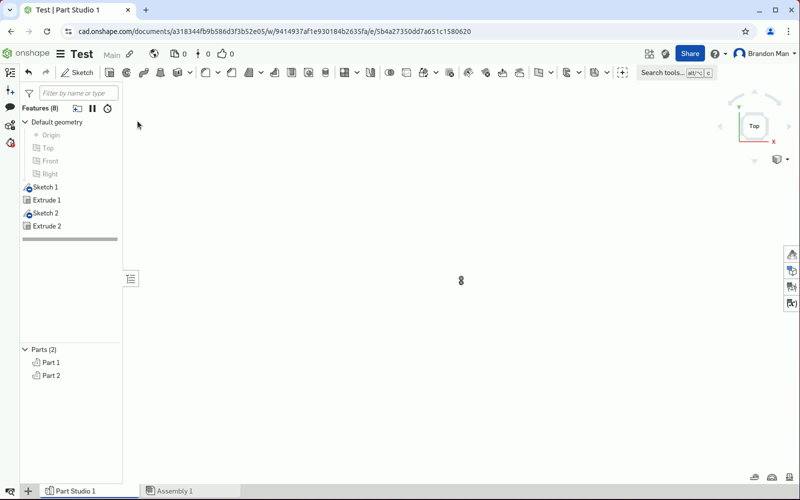
key(shift+h)
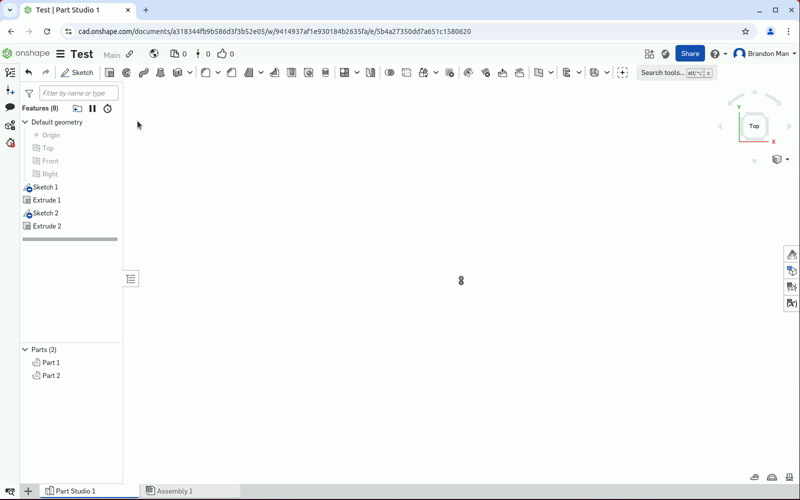
key(shift+7)
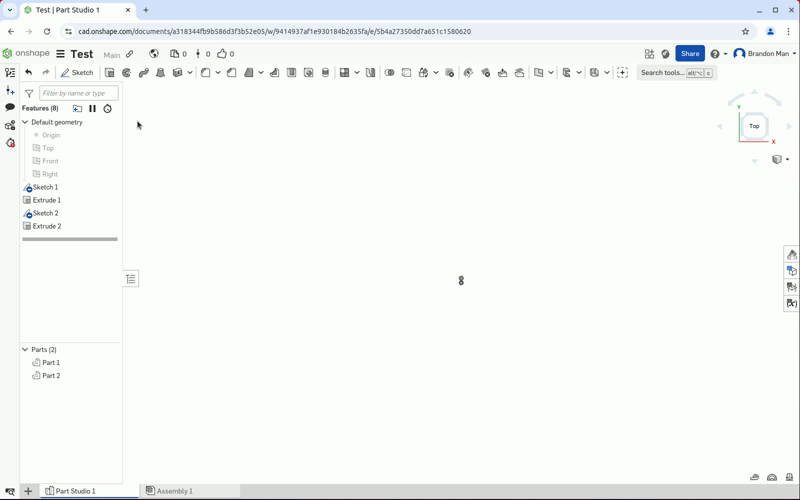
key(up, 3)
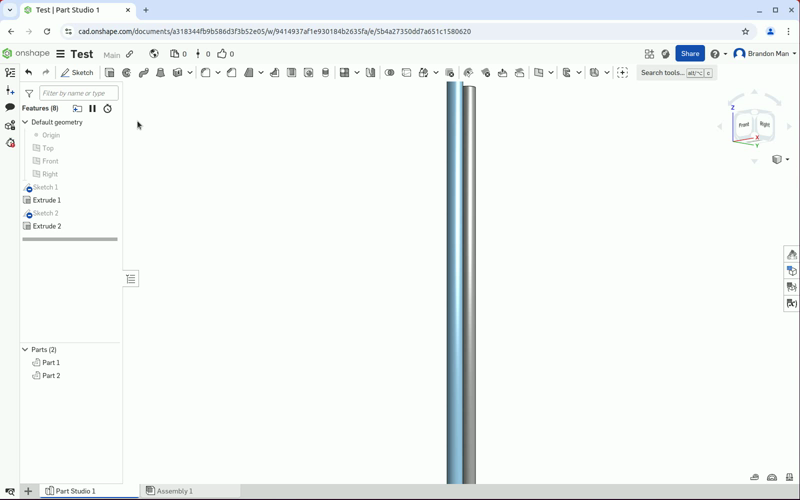
key(left, 3)
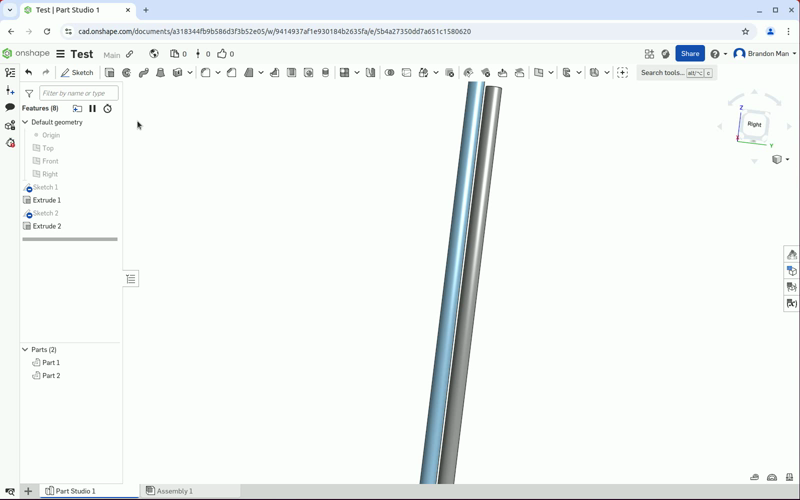
key(right, 3)
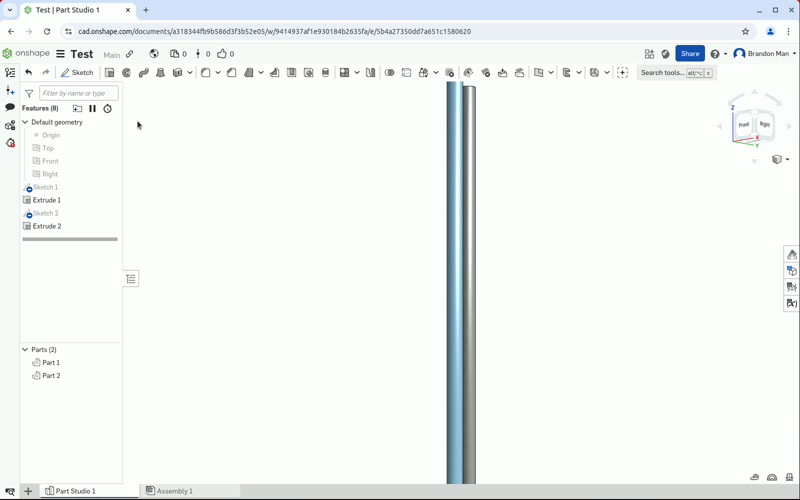
key(down, 3)
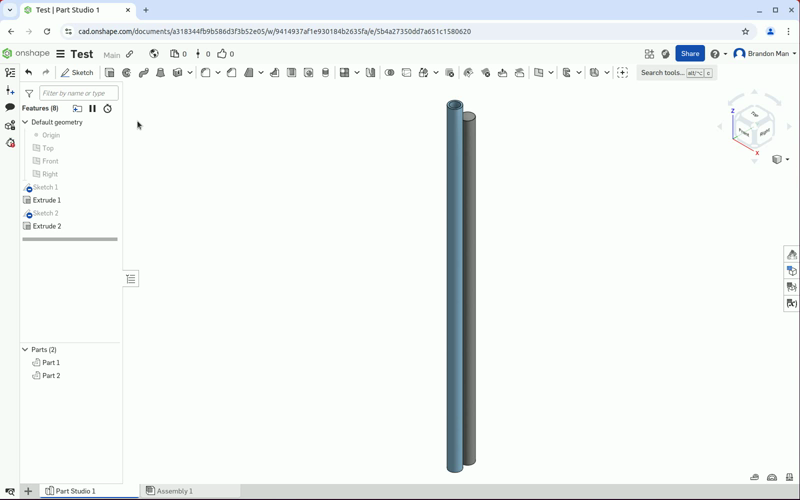
mouse_move(73, 189)
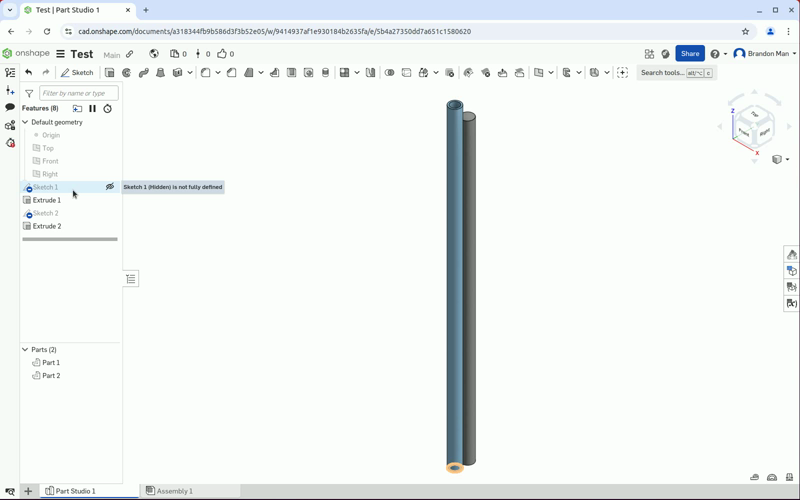
click(73, 189)